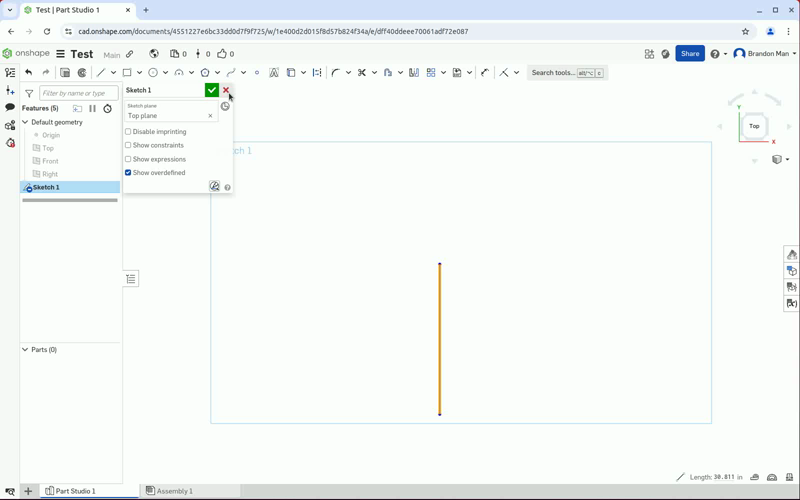
key(shift+h)
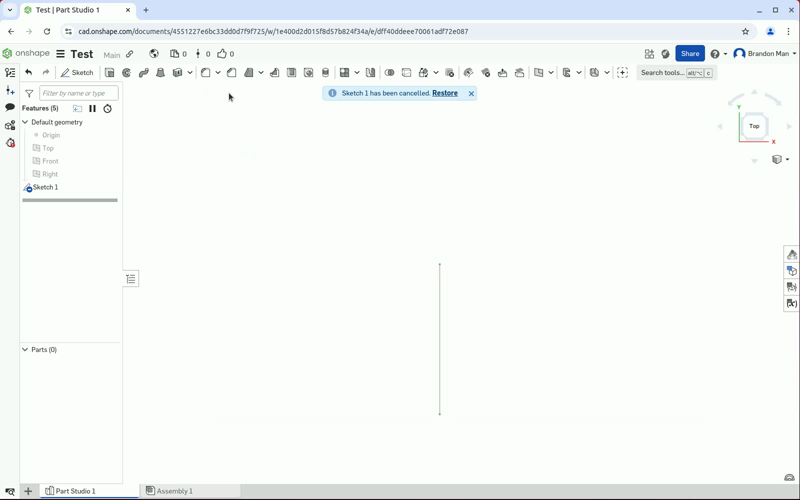
key(shift+s)
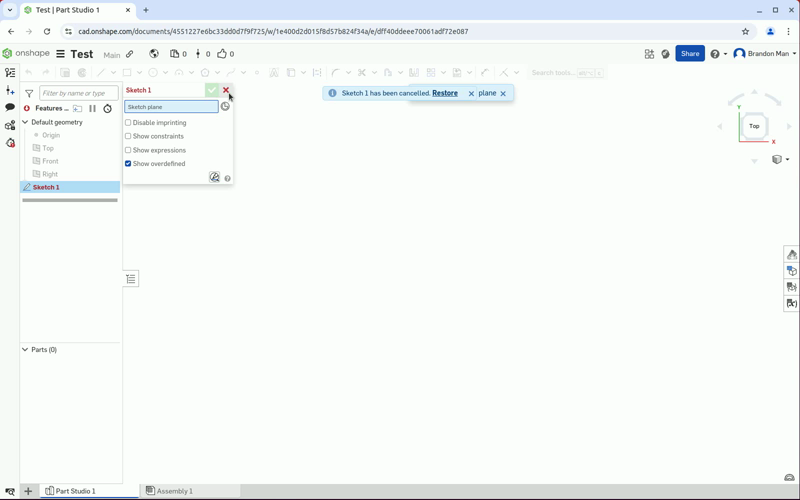
mouse_move(73, 150)
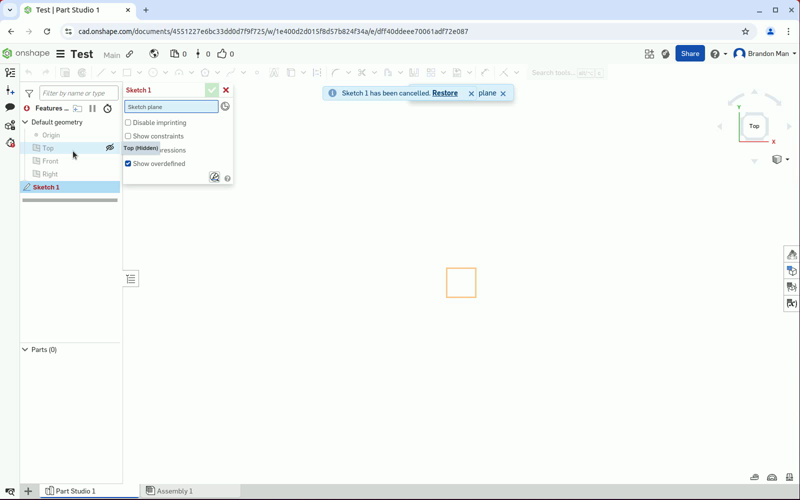
click(73, 150)
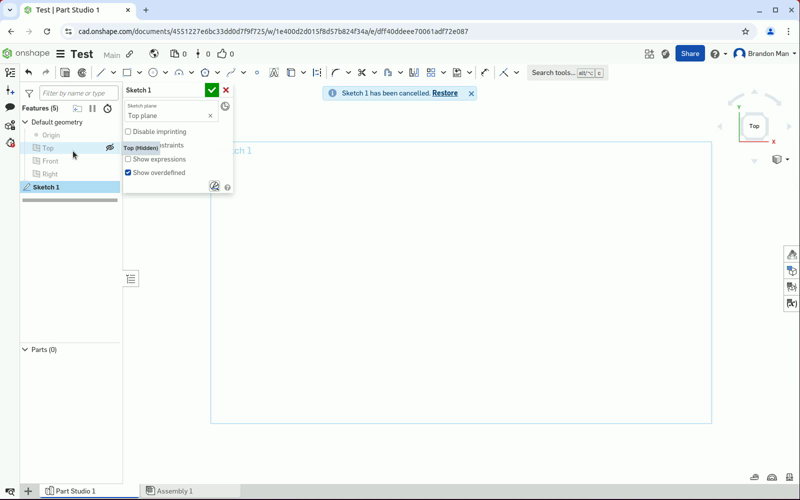
mouse_move(73, 352)
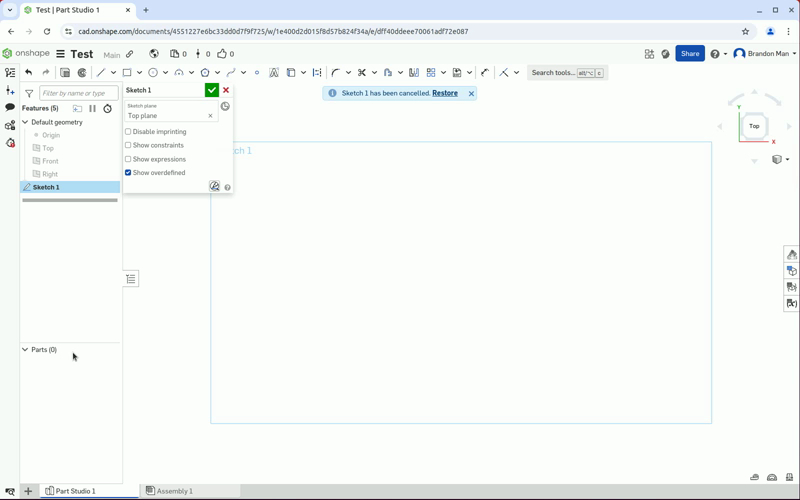
key(y)
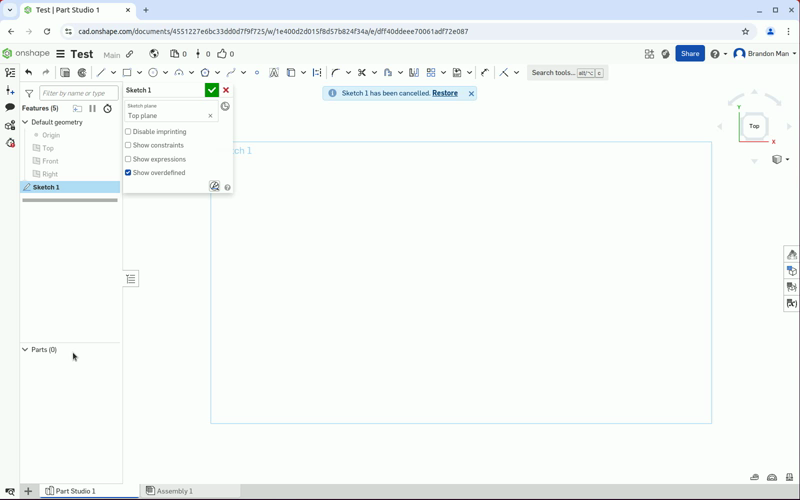
key(c)
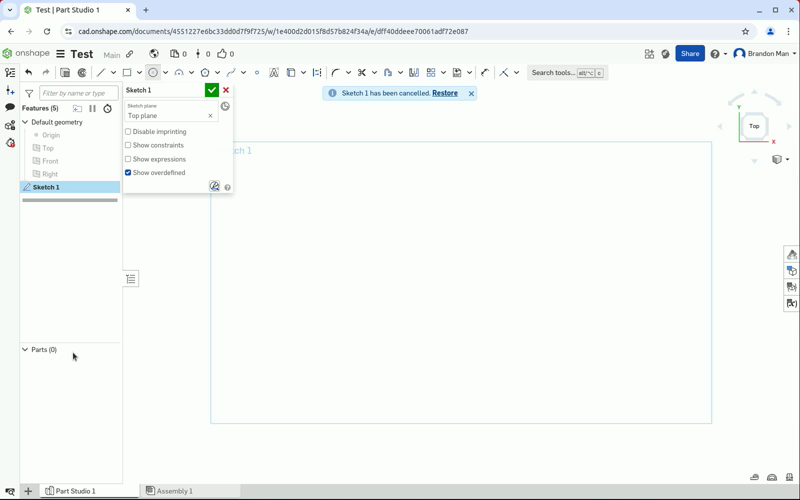
key_down(shift)
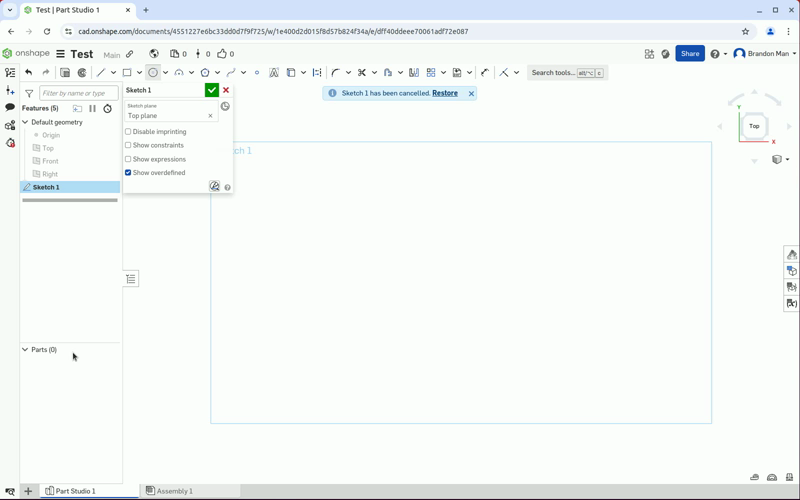
mouse_move(461, 282)
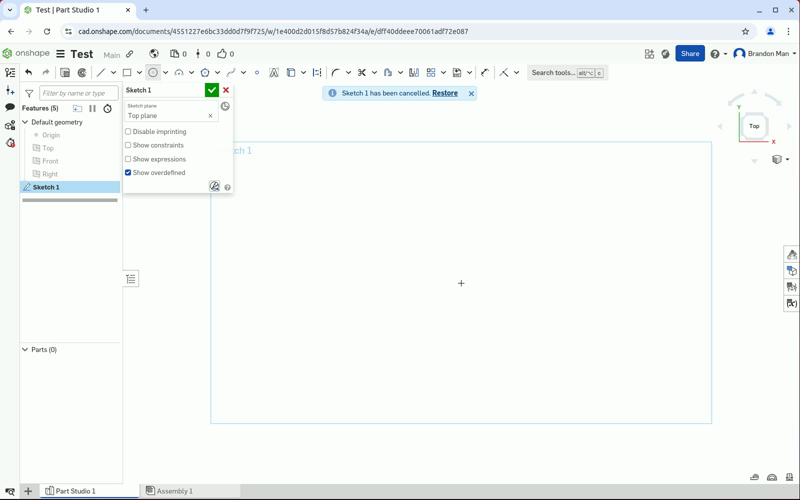
click(461, 282)
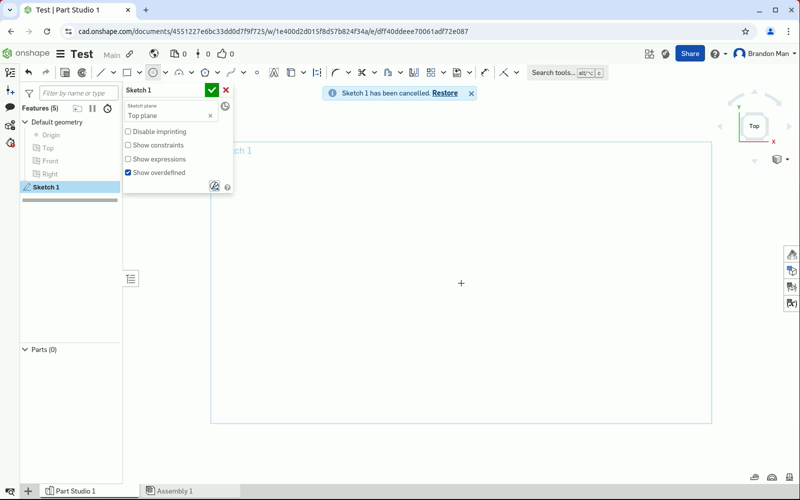
key_up(shift)
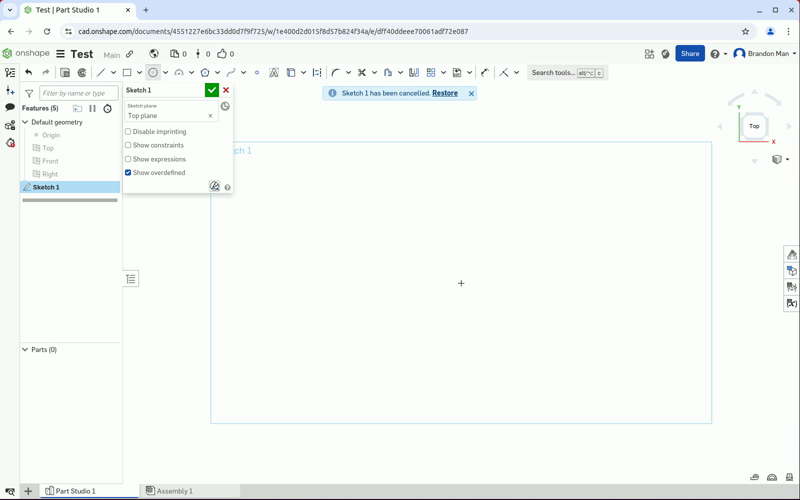
mouse_move(530, 282)
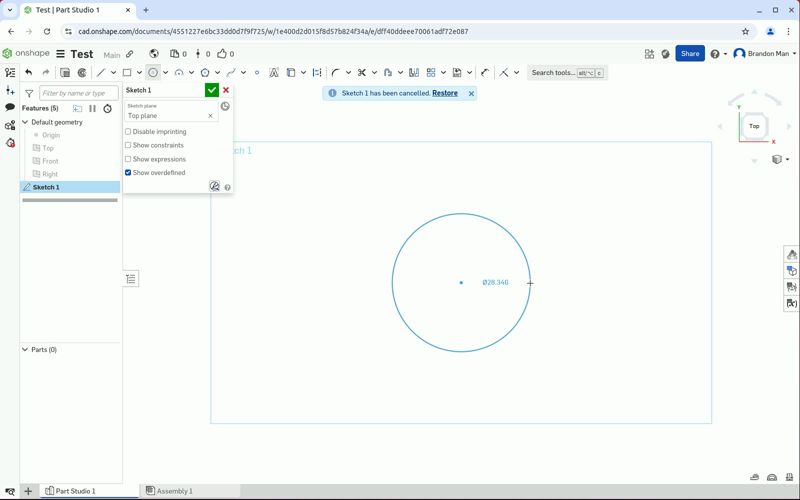
click(530, 282)
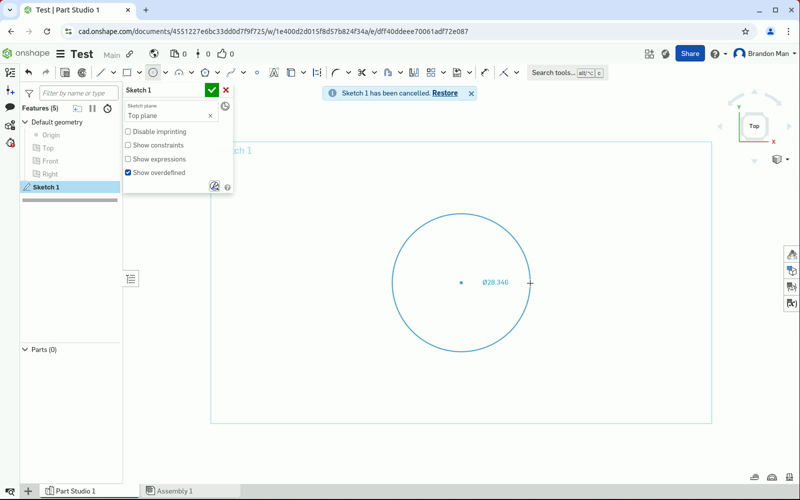
key(esc)
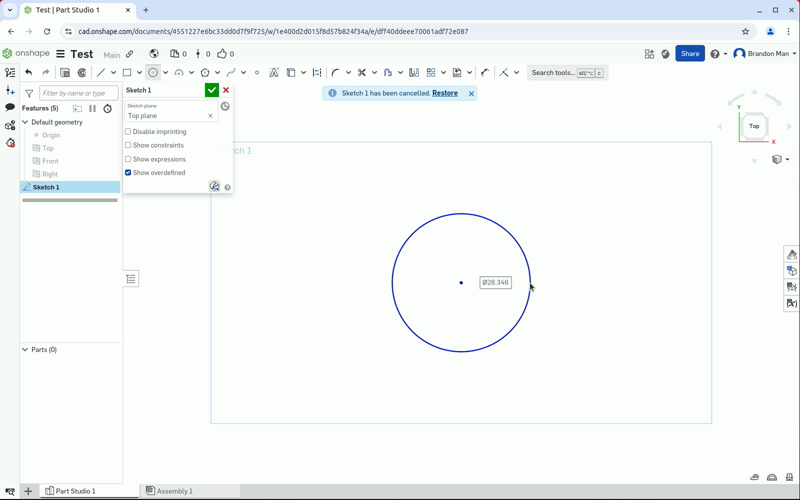
mouse_move(448, 319)
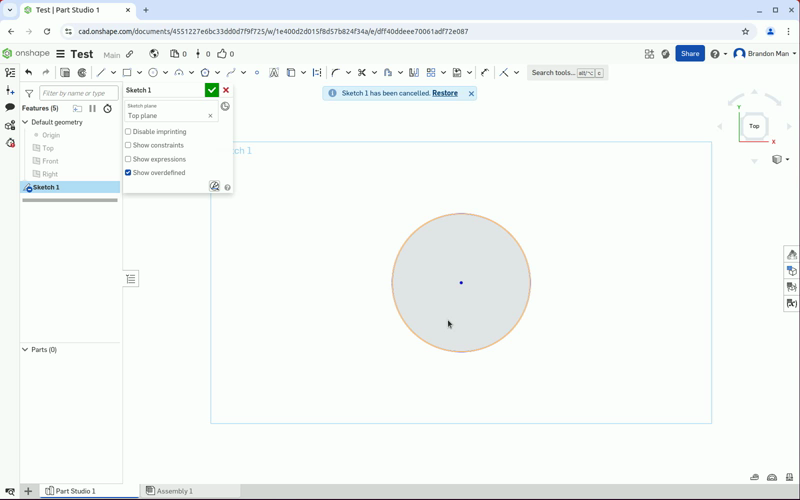
click(448, 319)
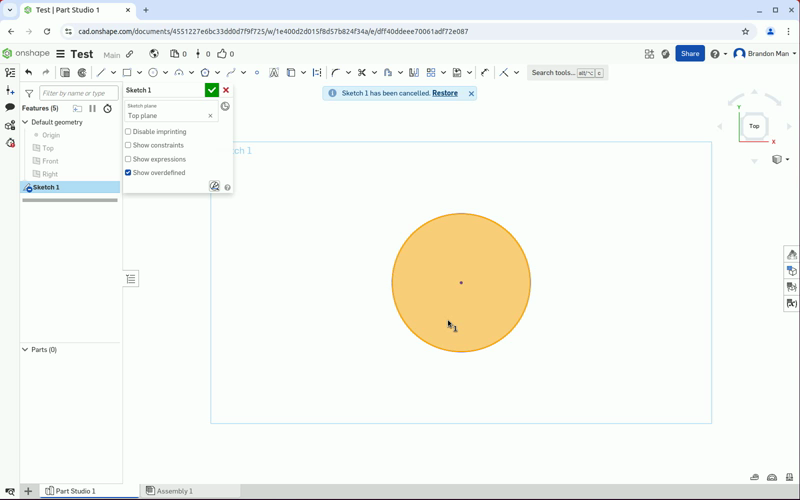
mouse_move(73, 352)
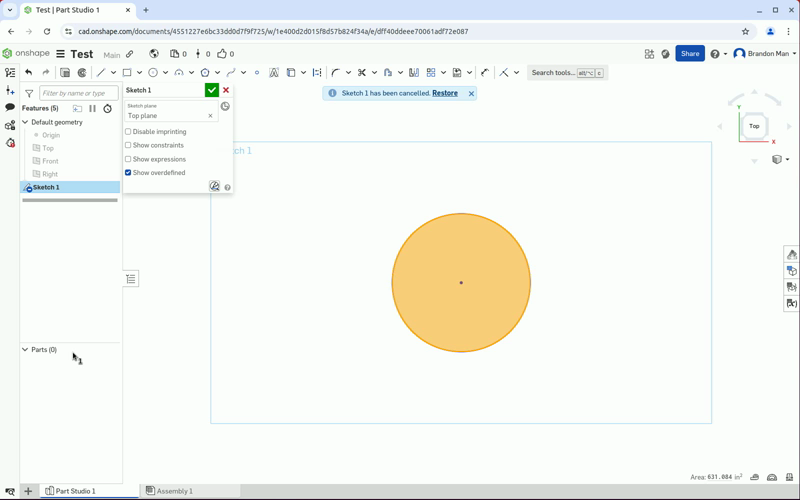
key(shift+y)
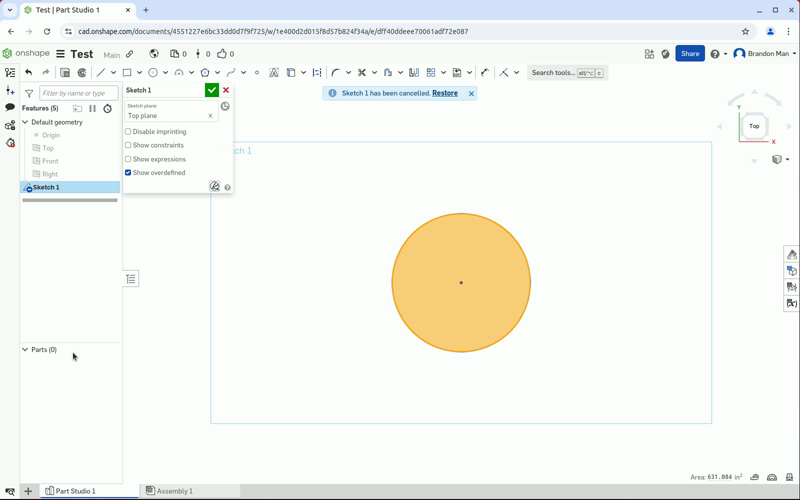
key(shift+e)
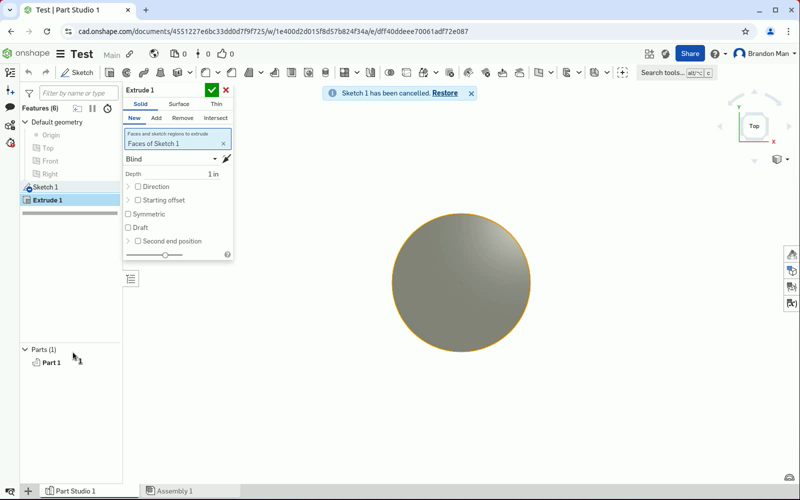
mouse_move(143, 106)
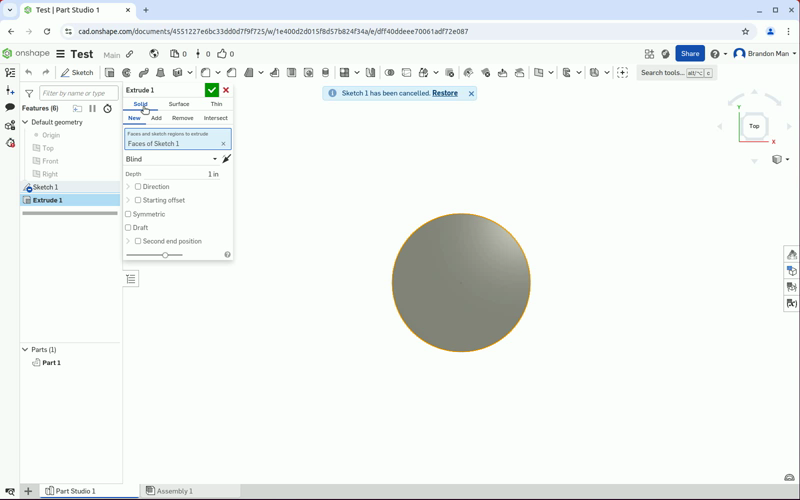
click(143, 106)
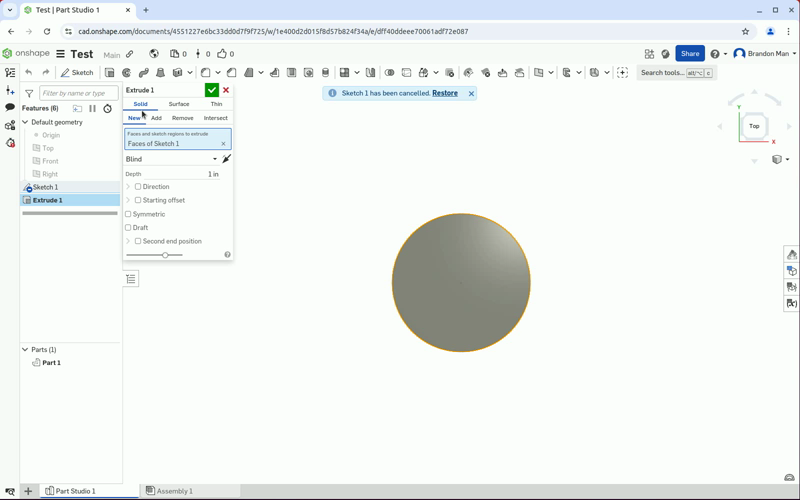
mouse_move(137, 120)
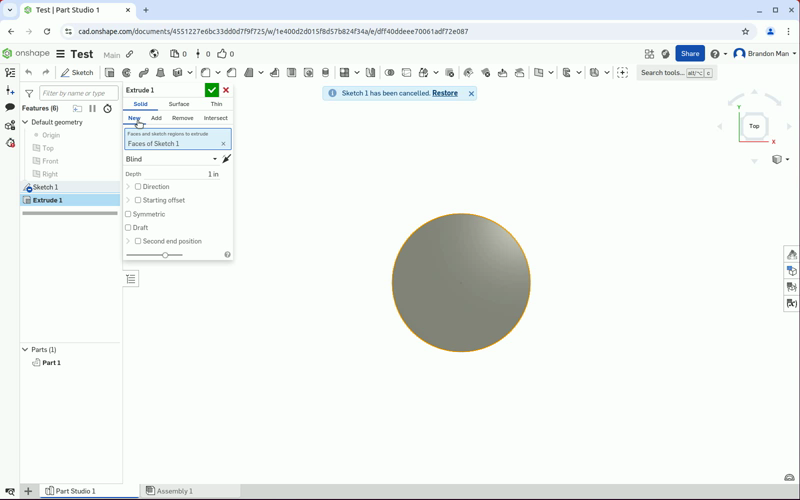
click(137, 120)
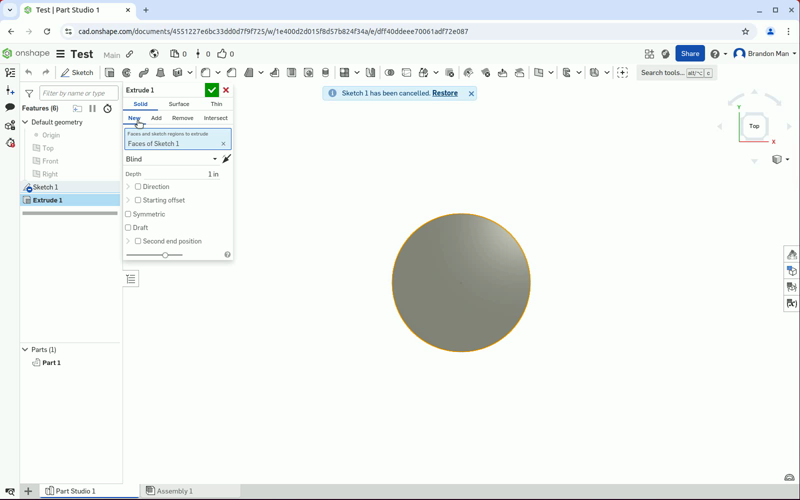
key(tab, 4)
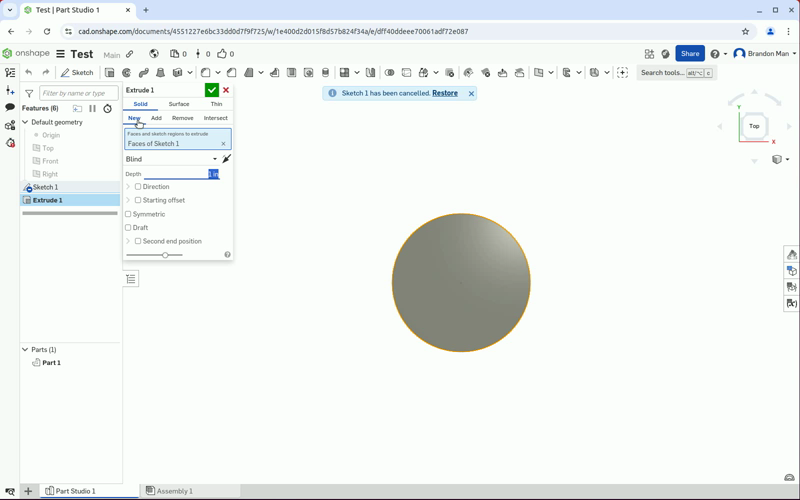
text(5.296)
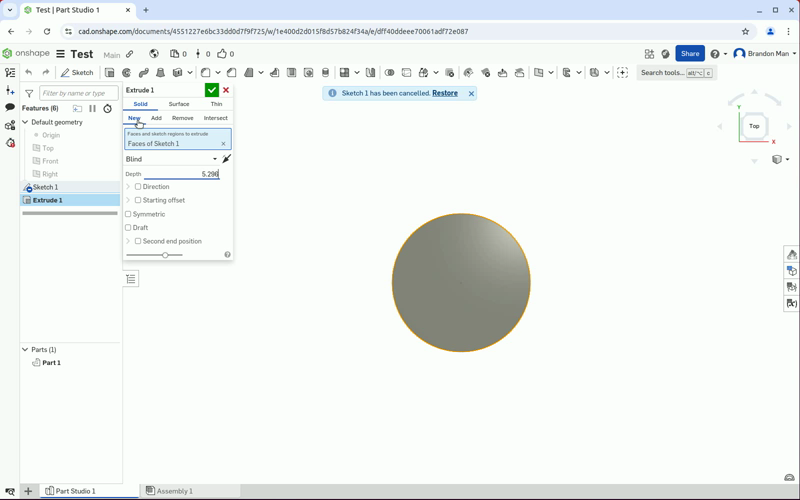
key(enter)
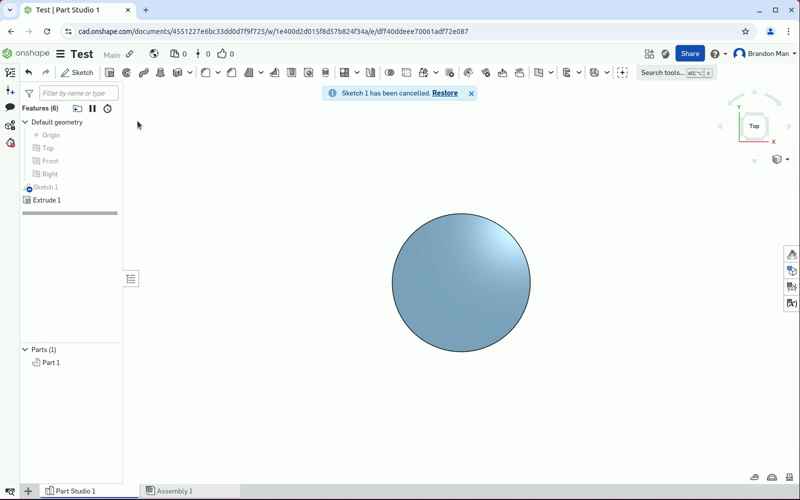
key(shift+h)
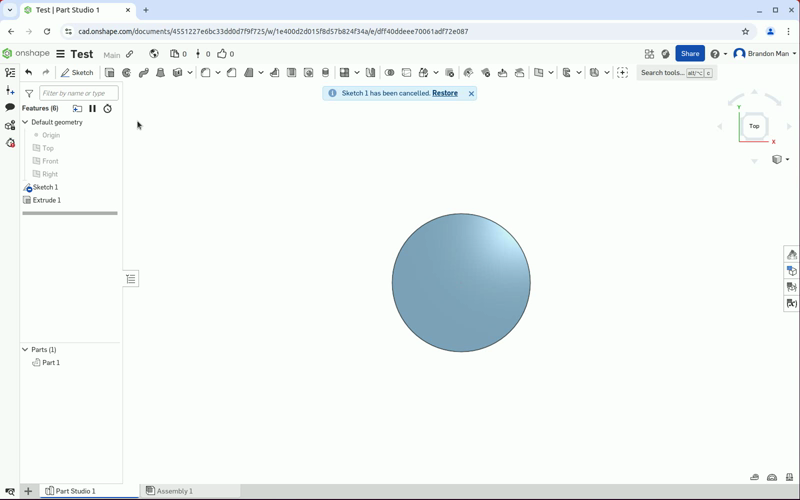
key(shift+h)
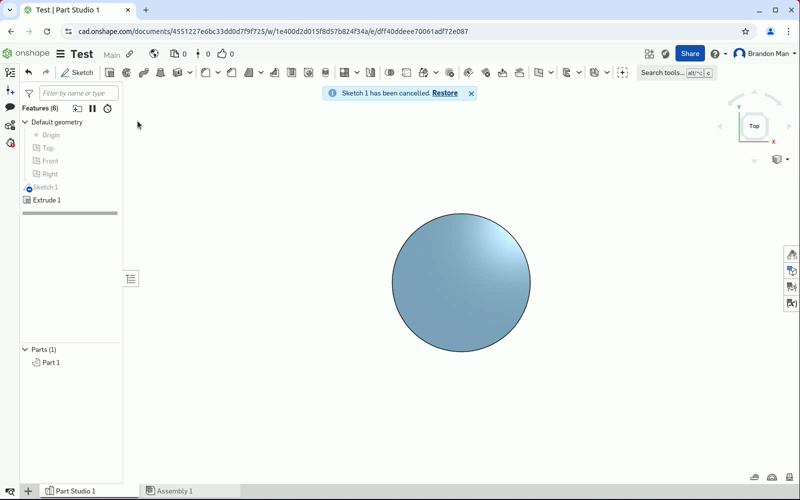
mouse_move(73, 189)
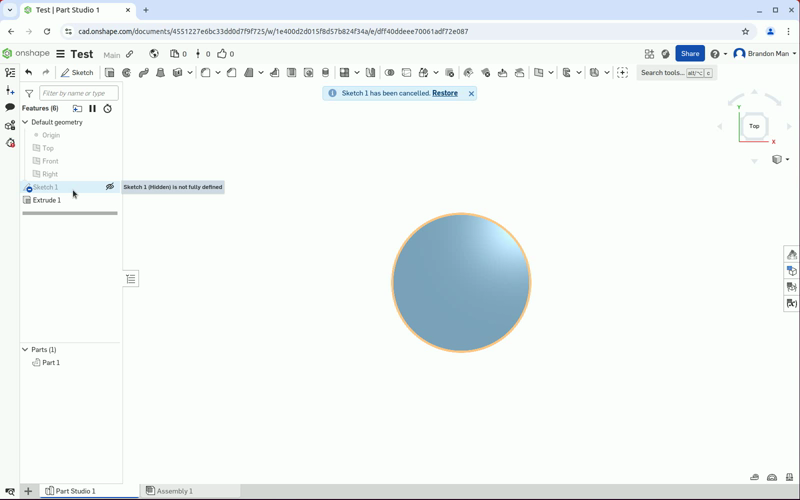
click(73, 189)
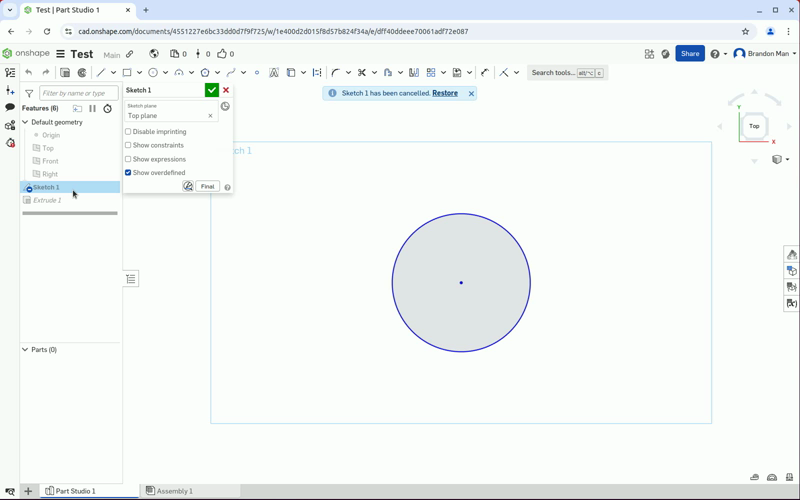
mouse_move(229, 92)
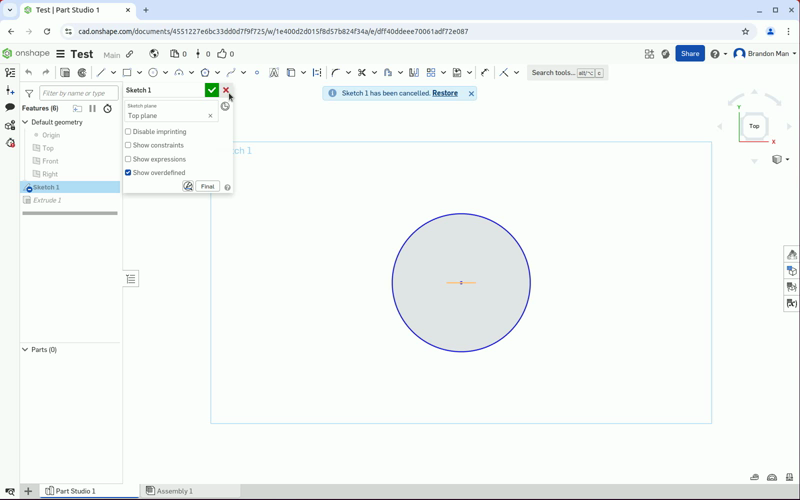
click(229, 92)
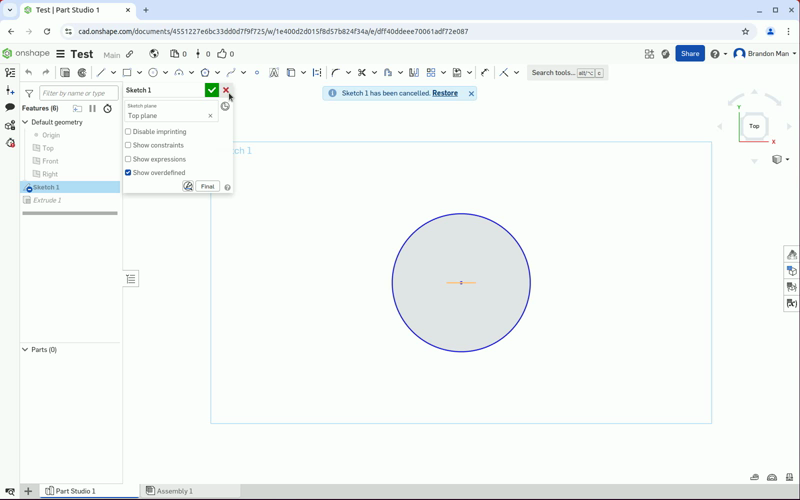
key(shift+s)
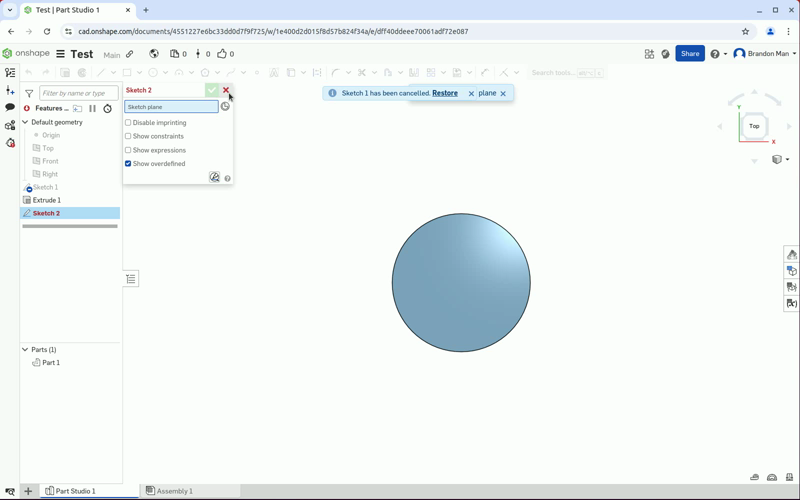
mouse_move(73, 150)
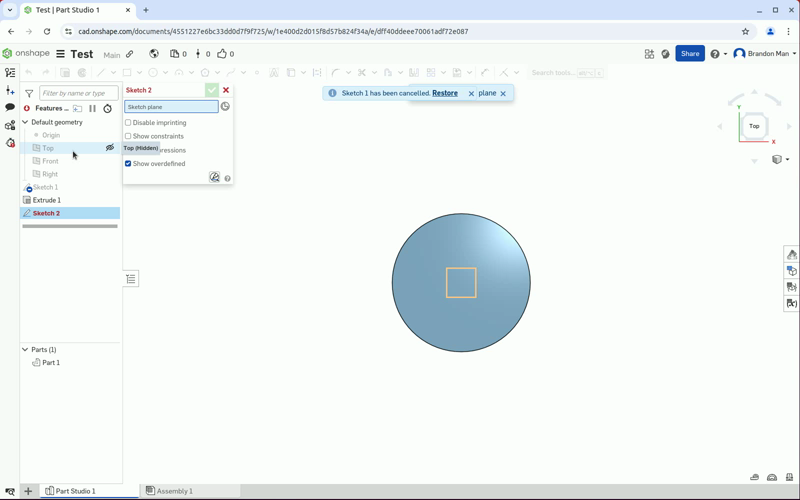
click(73, 150)
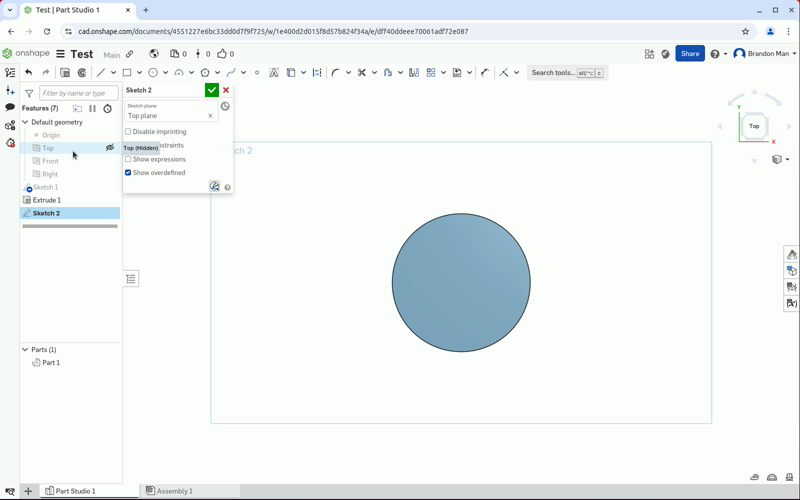
mouse_move(73, 352)
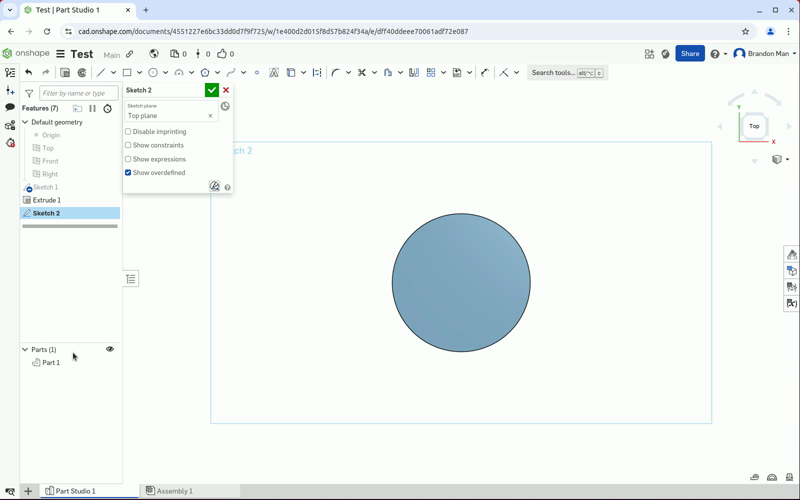
key(y)
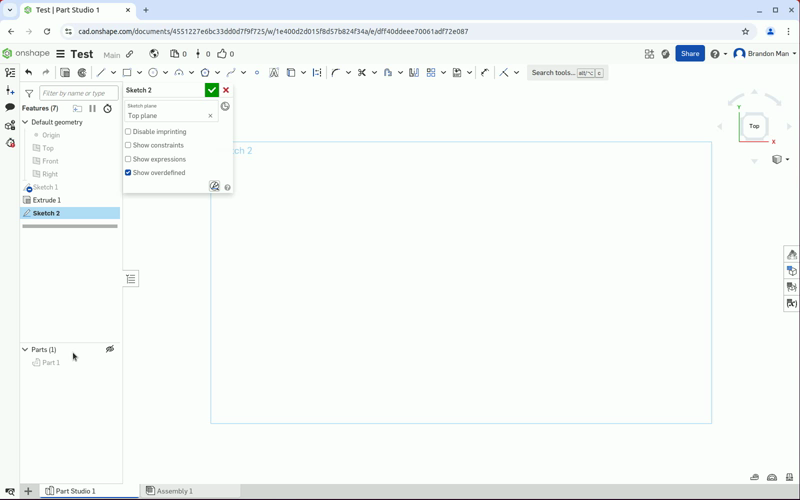
key(c)
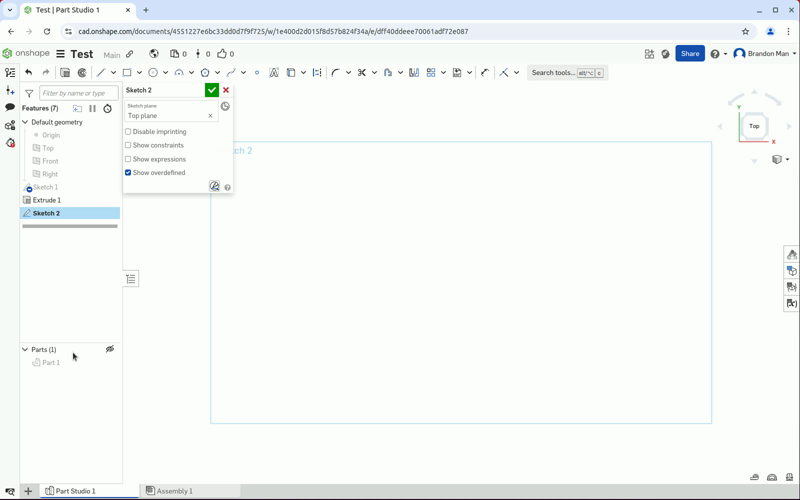
key_down(shift)
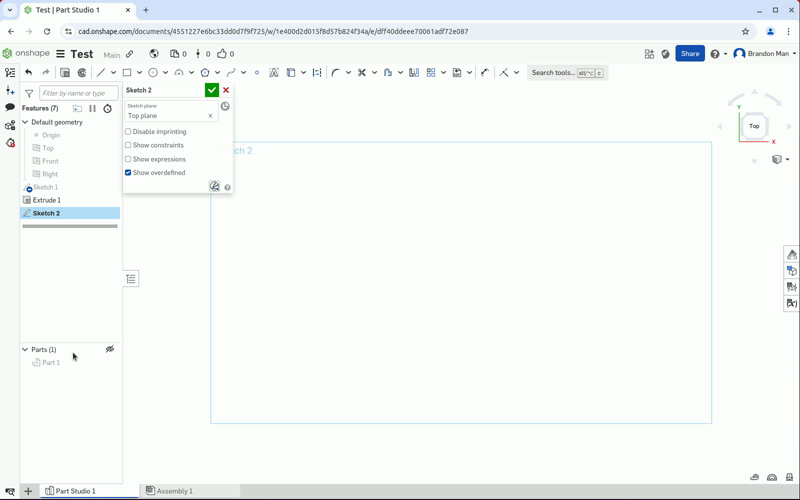
mouse_move(461, 282)
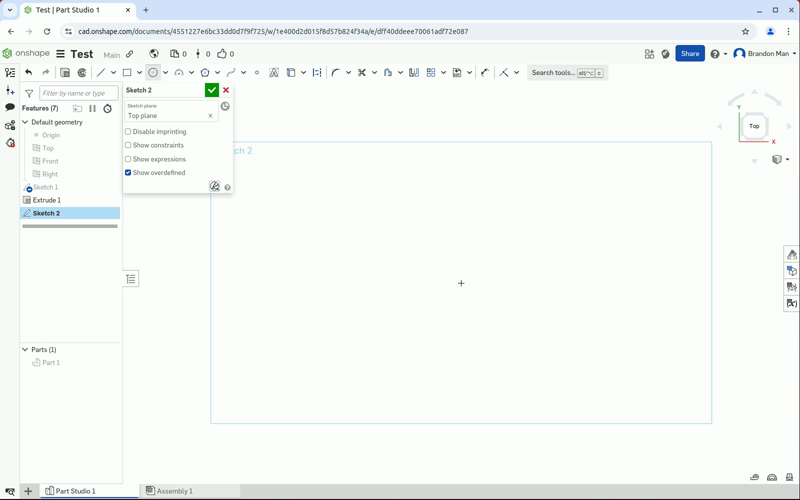
click(461, 282)
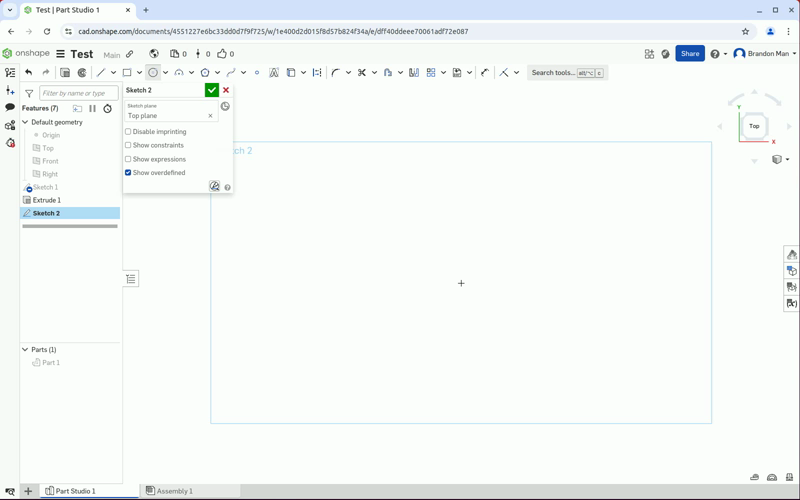
key_up(shift)
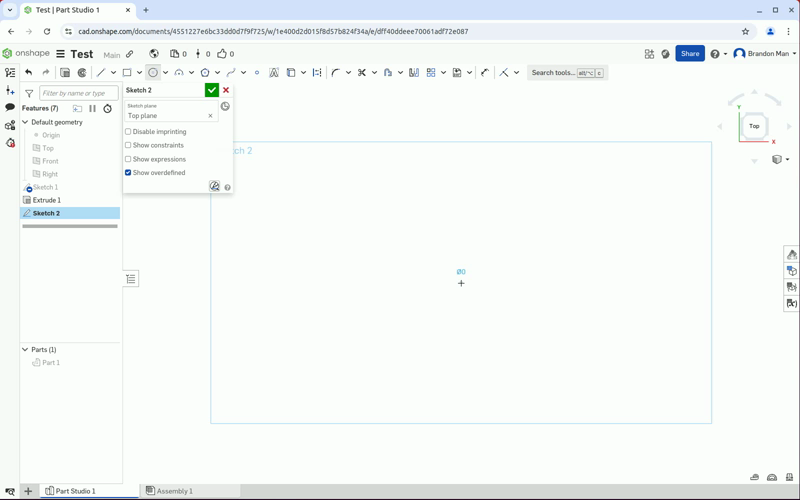
mouse_move(574, 282)
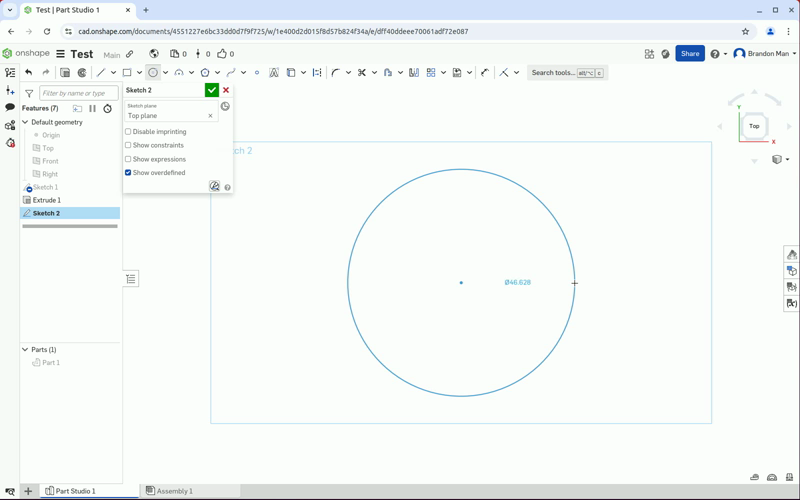
click(574, 282)
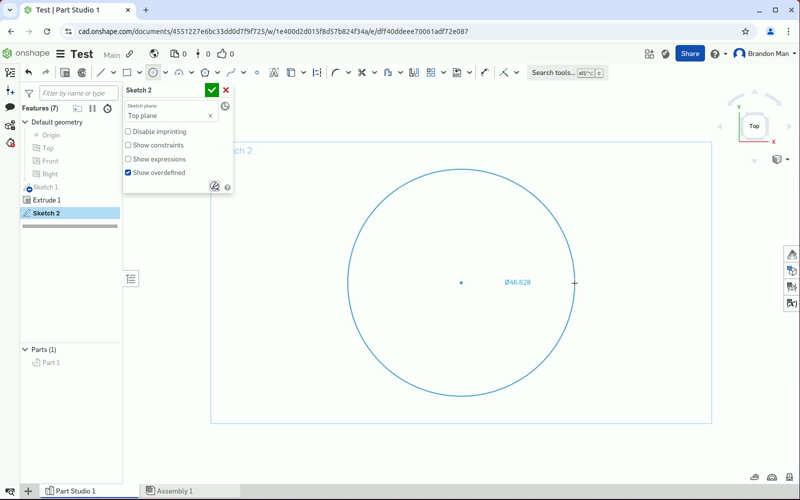
key(esc)
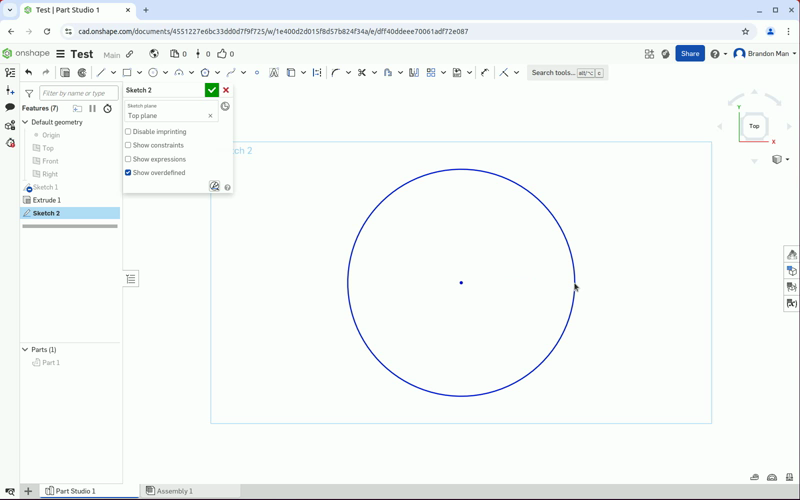
key(c)
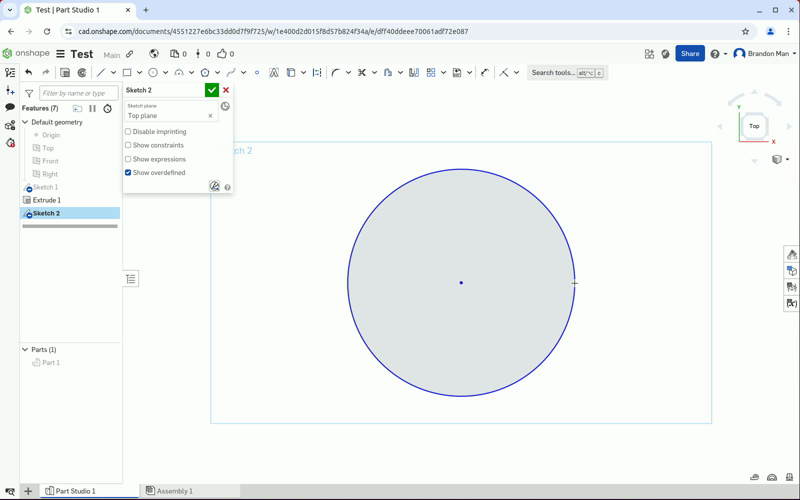
key_down(shift)
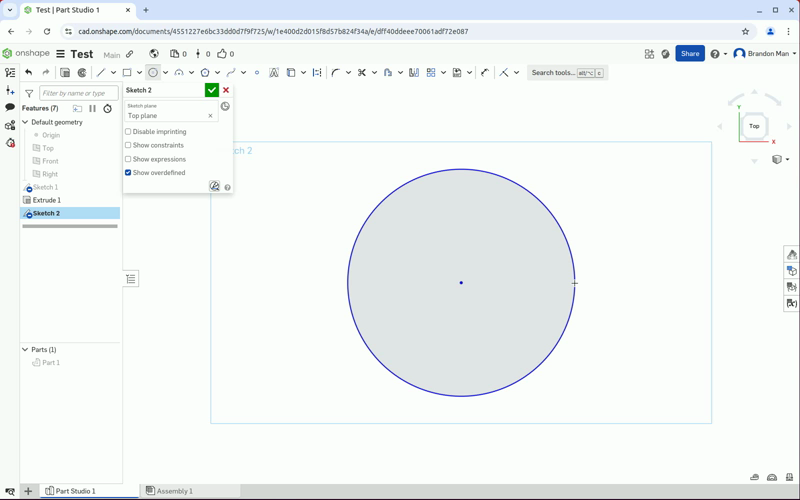
mouse_move(461, 282)
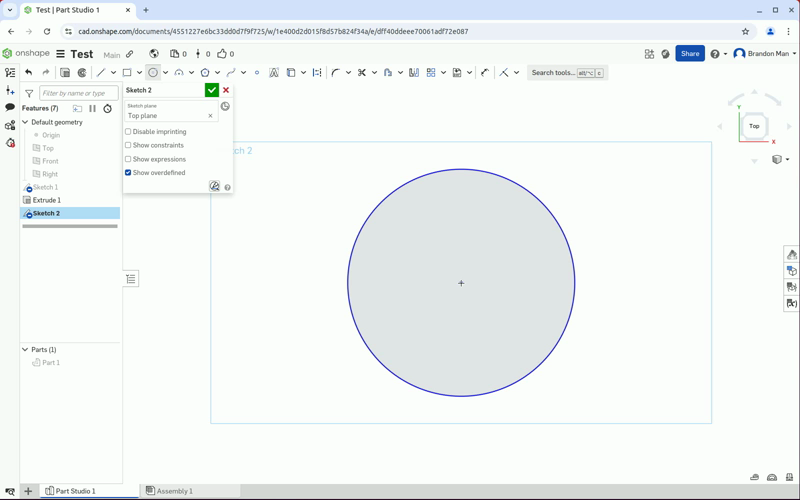
click(461, 282)
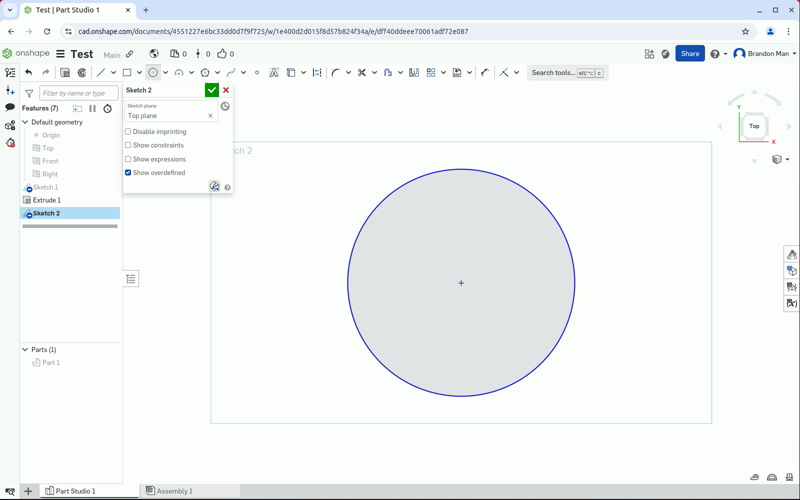
key_up(shift)
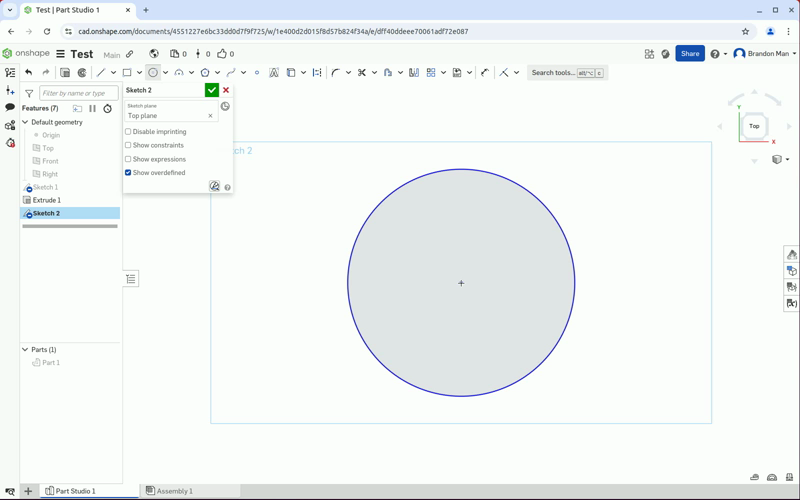
mouse_move(529, 282)
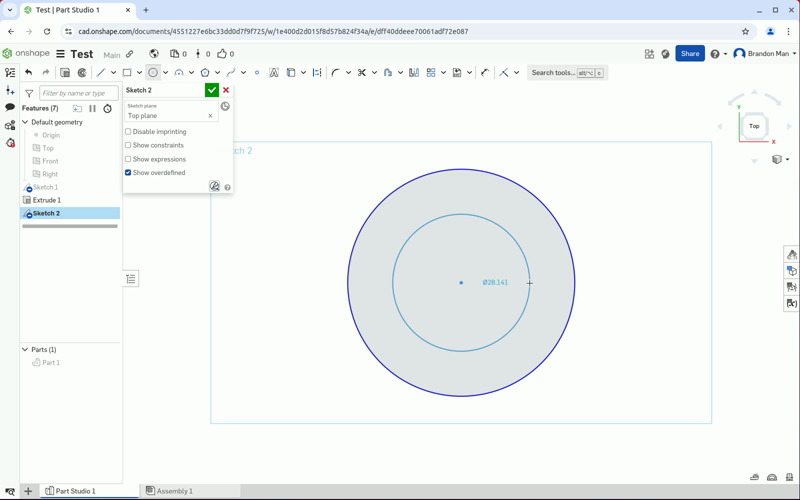
click(529, 282)
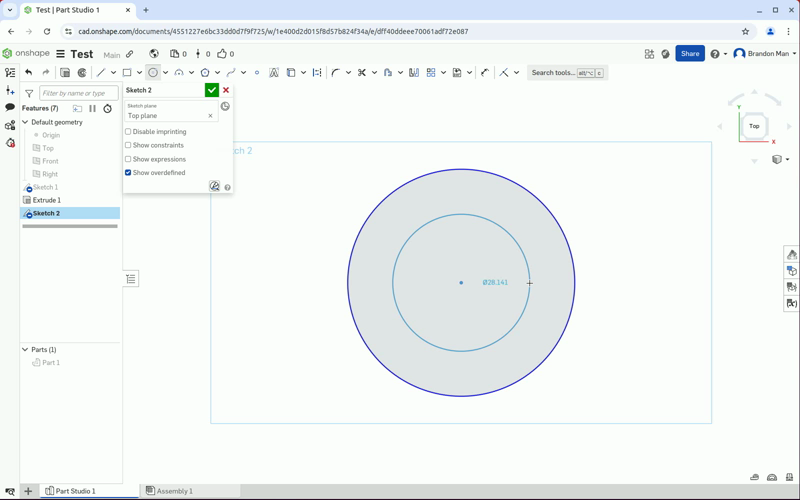
key(esc)
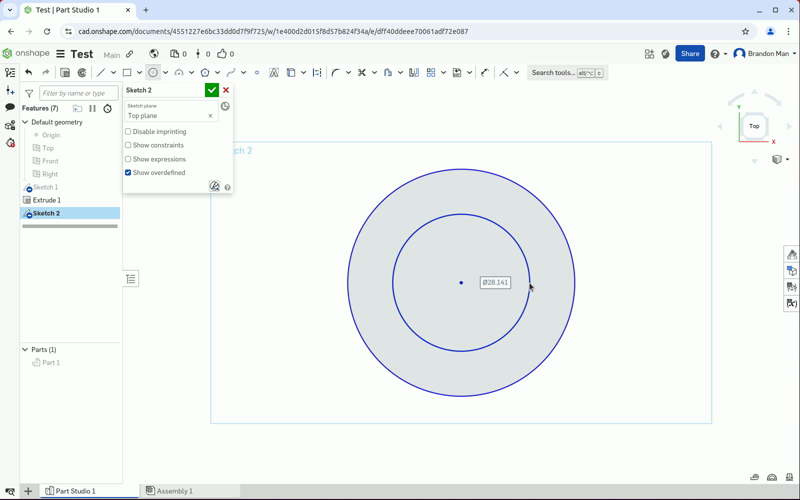
mouse_move(372, 312)
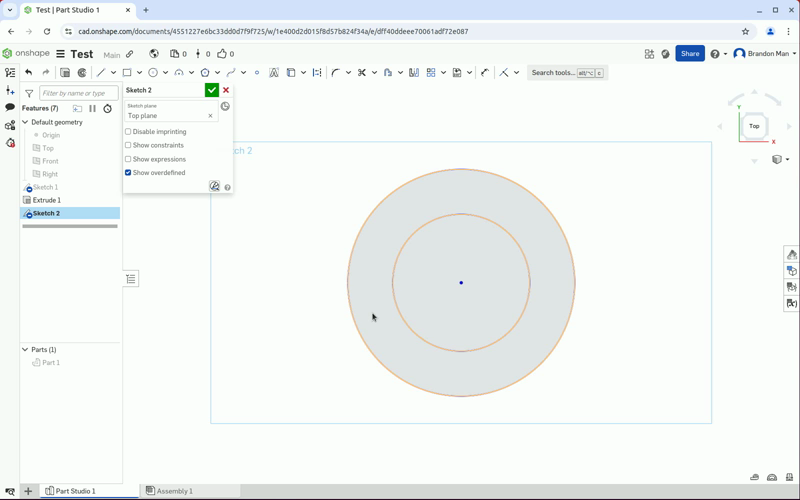
click(372, 312)
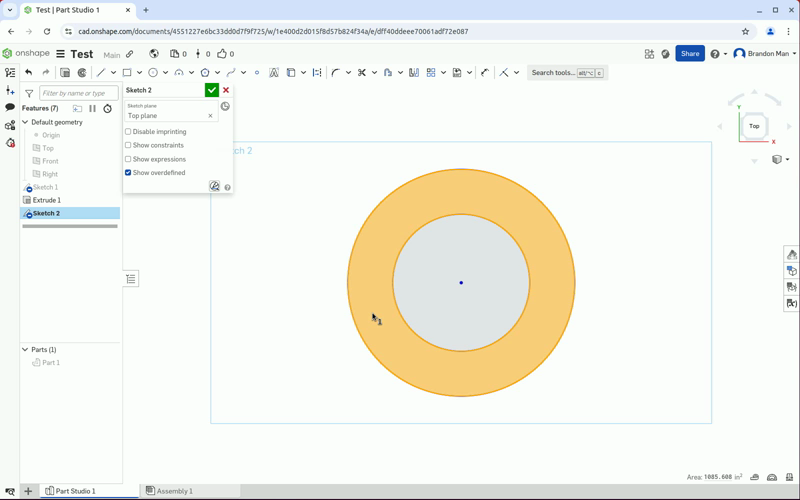
mouse_move(73, 352)
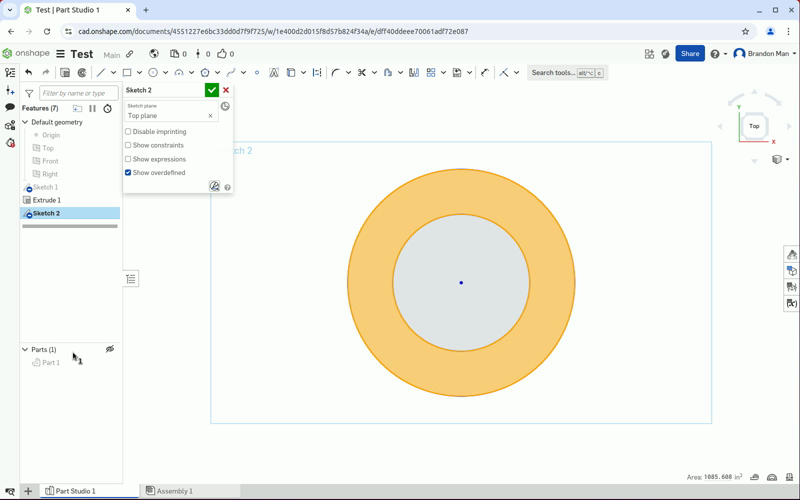
key(shift+y)
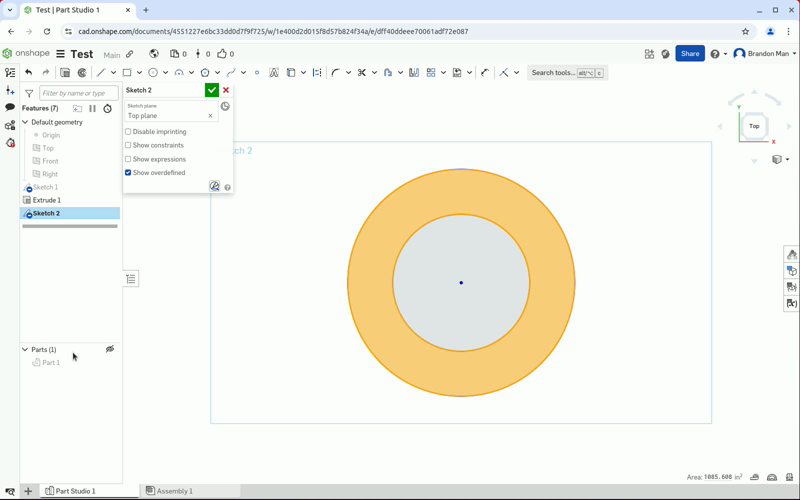
key(shift+e)
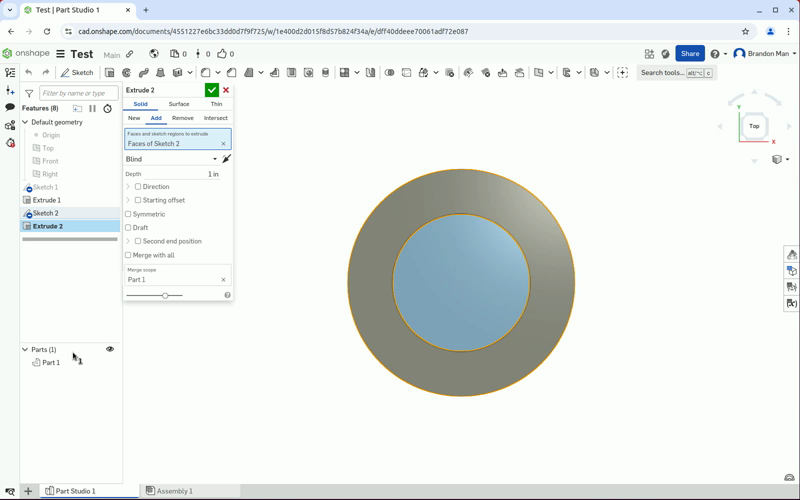
mouse_move(143, 106)
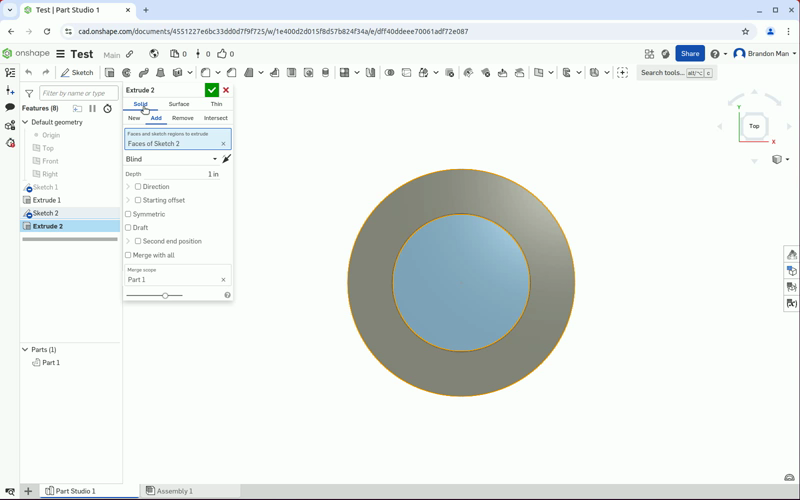
click(143, 106)
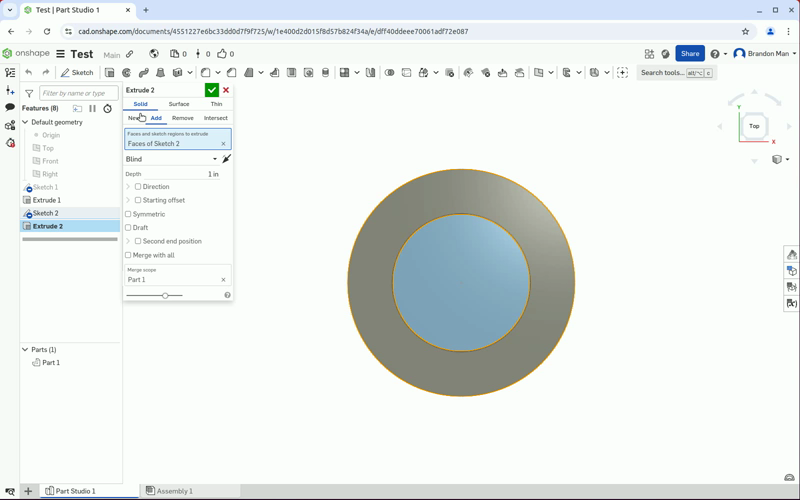
mouse_move(137, 120)
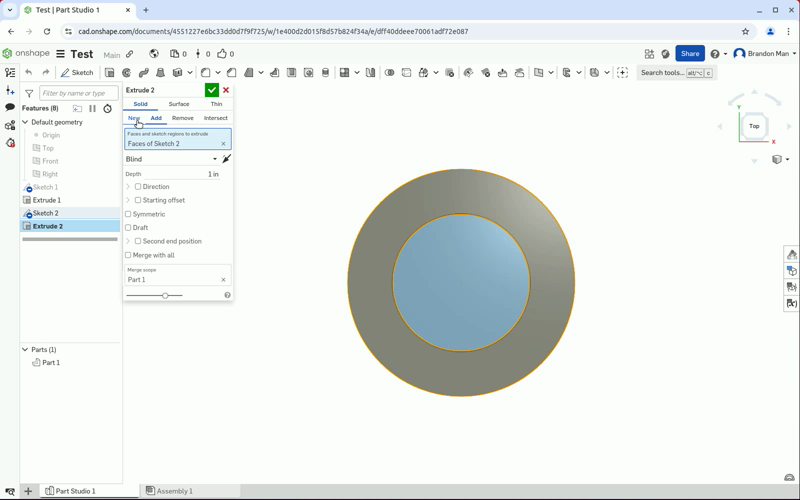
click(137, 120)
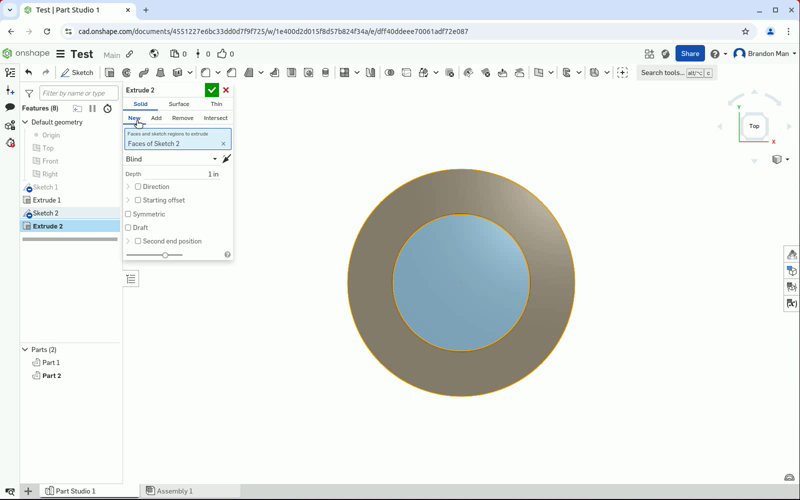
key(tab, 4)
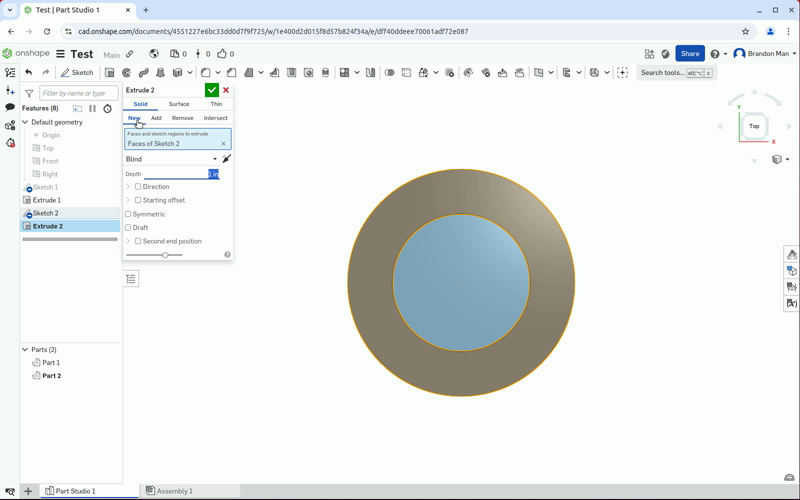
text(5.296)
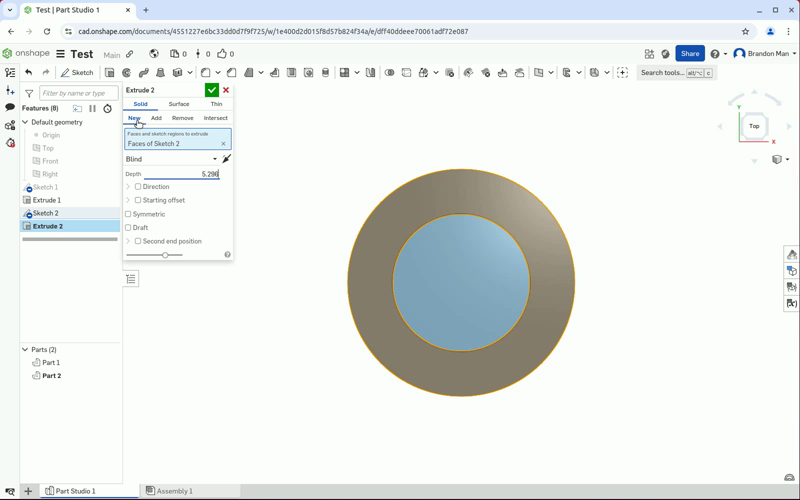
key(enter)
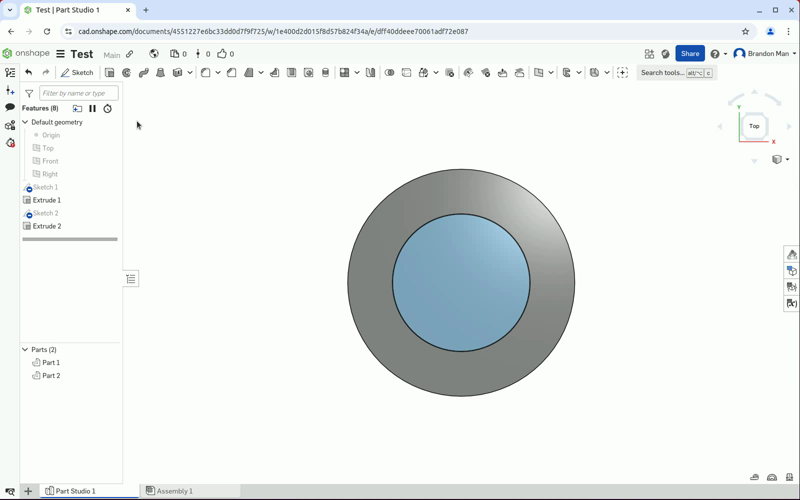
key(shift+h)
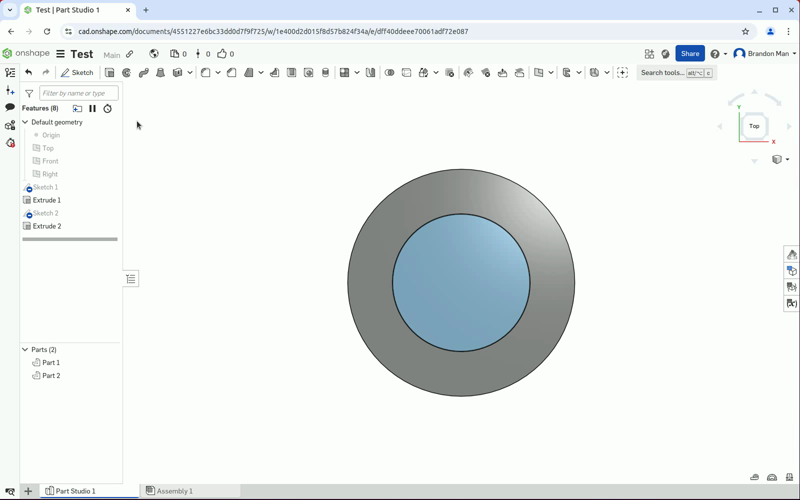
key(shift+h)
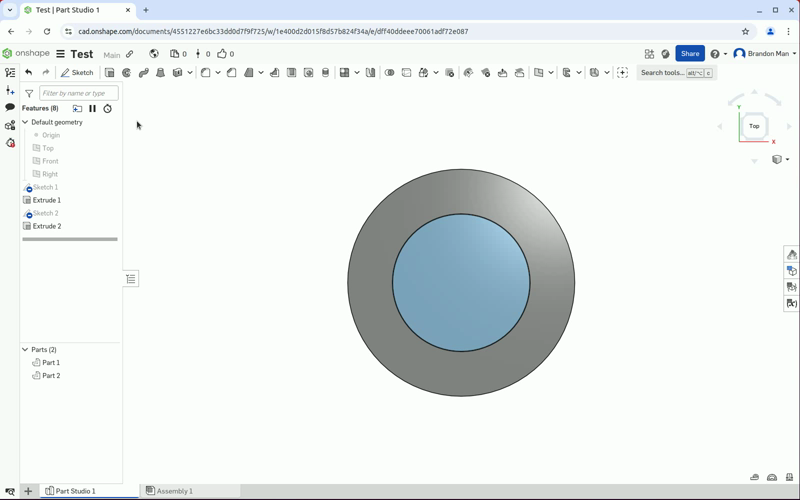
mouse_move(73, 189)
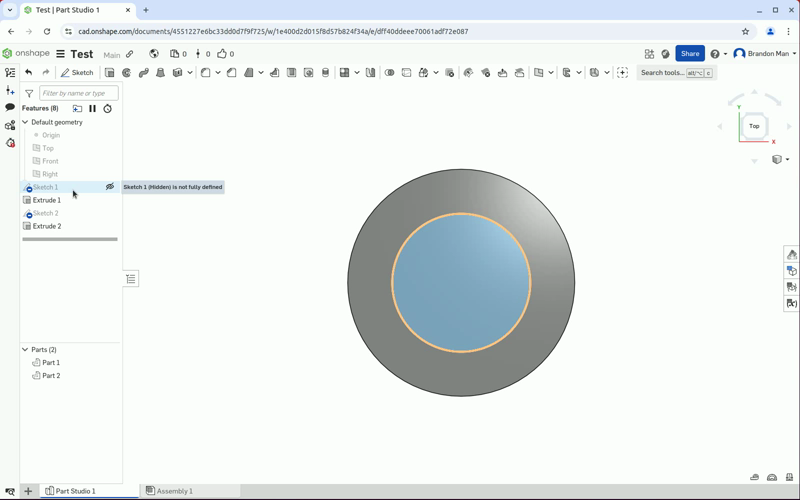
click(73, 189)
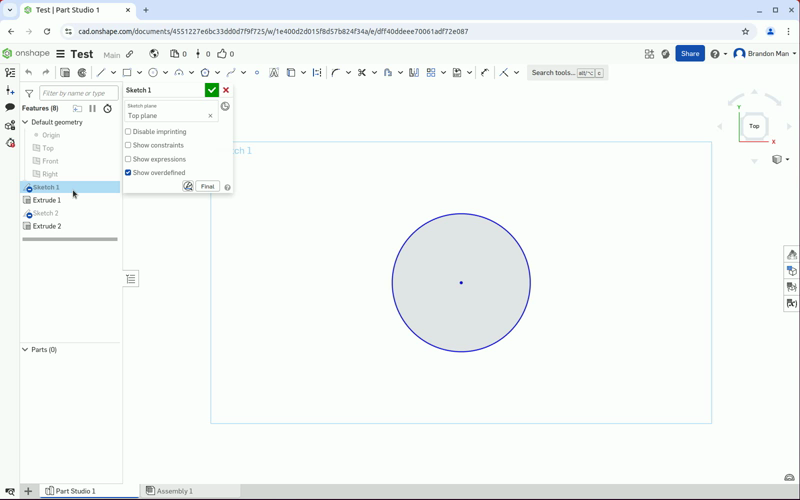
mouse_move(229, 92)
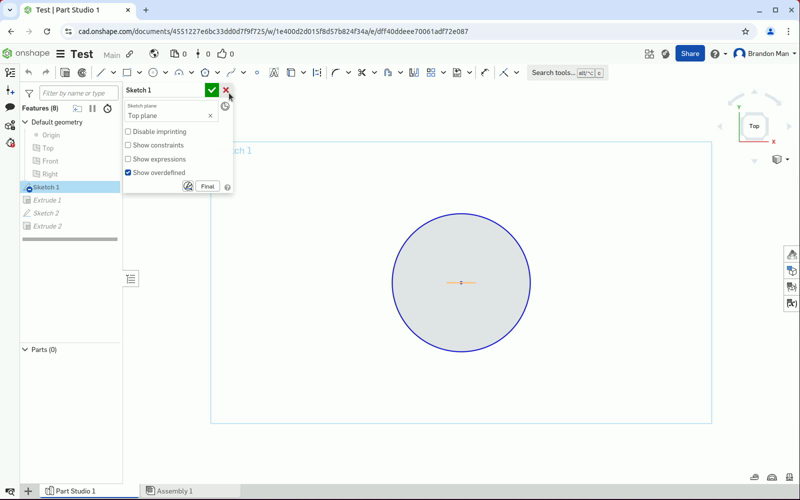
click(229, 92)
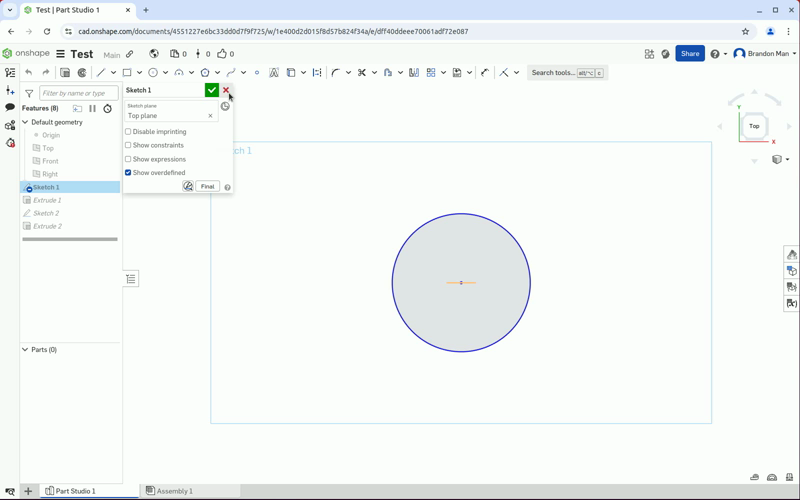
key(shift+s)
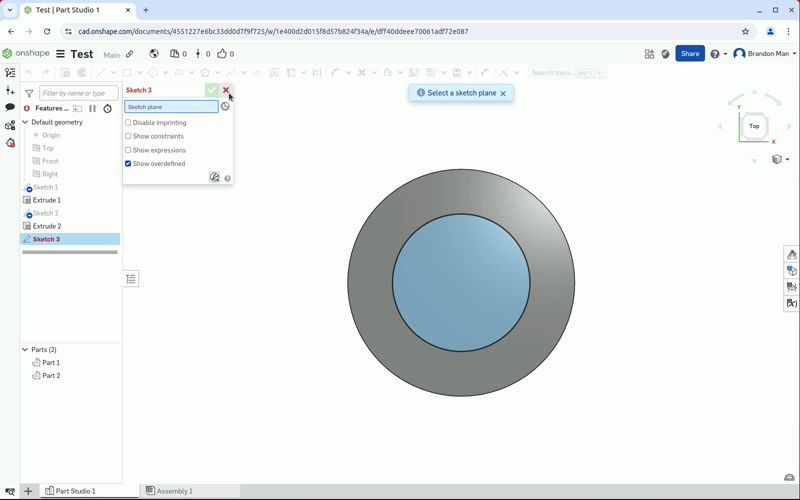
mouse_move(73, 150)
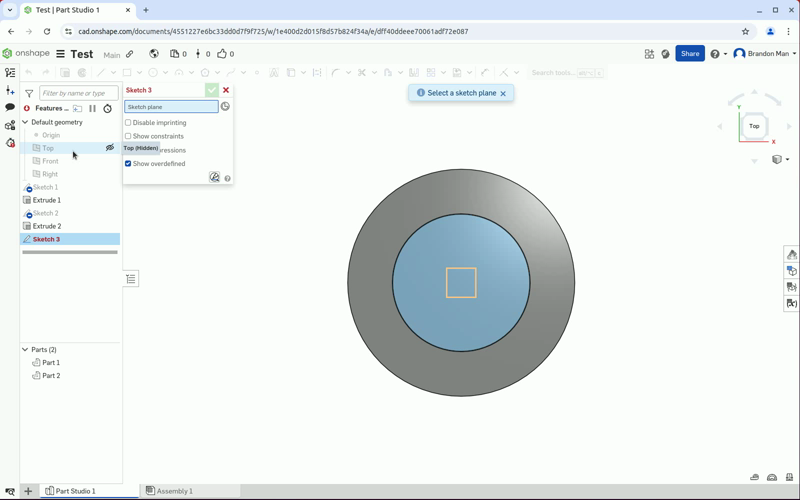
click(73, 150)
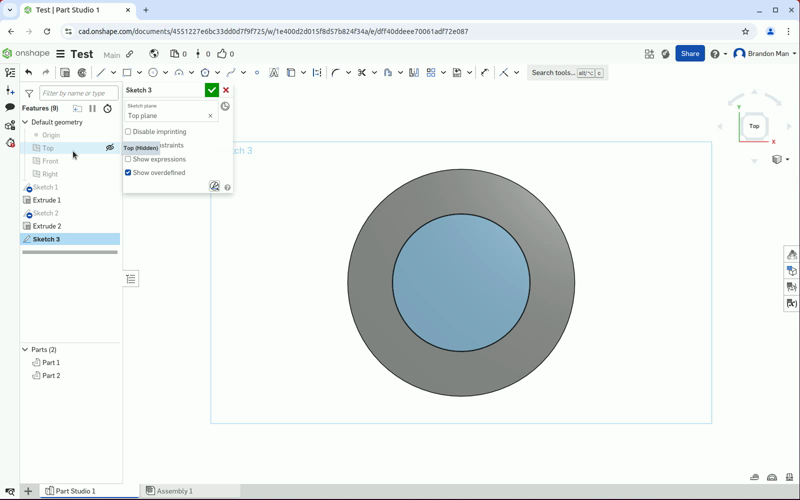
mouse_move(73, 352)
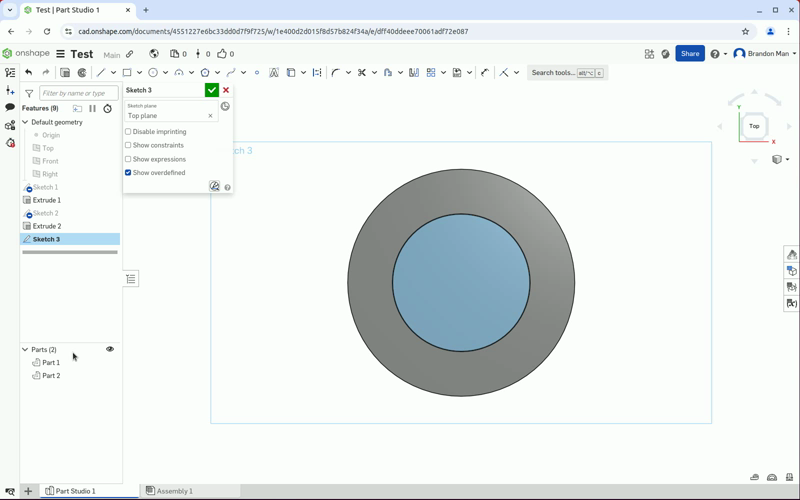
key(y)
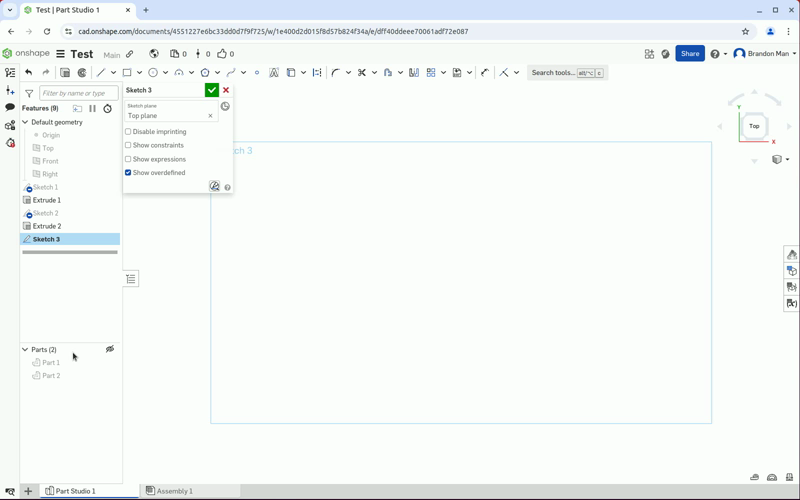
key(c)
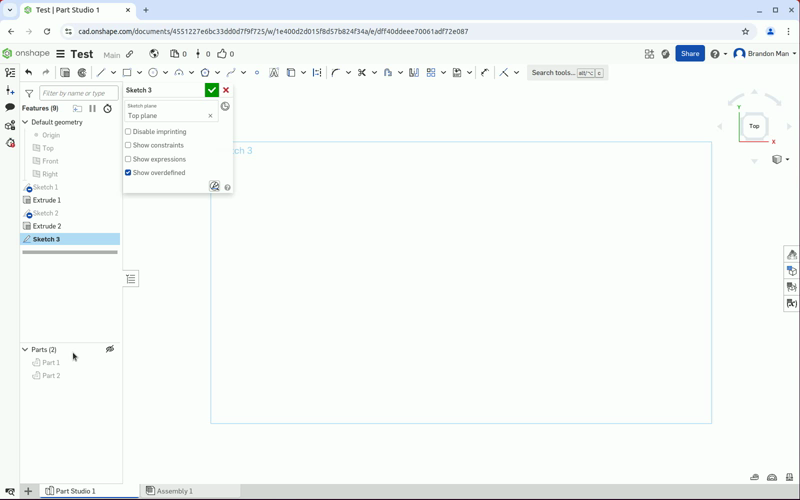
key_down(shift)
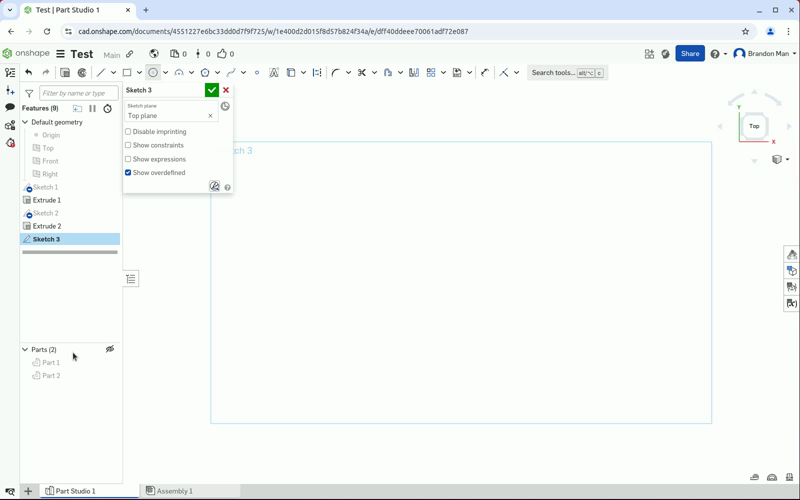
mouse_move(461, 282)
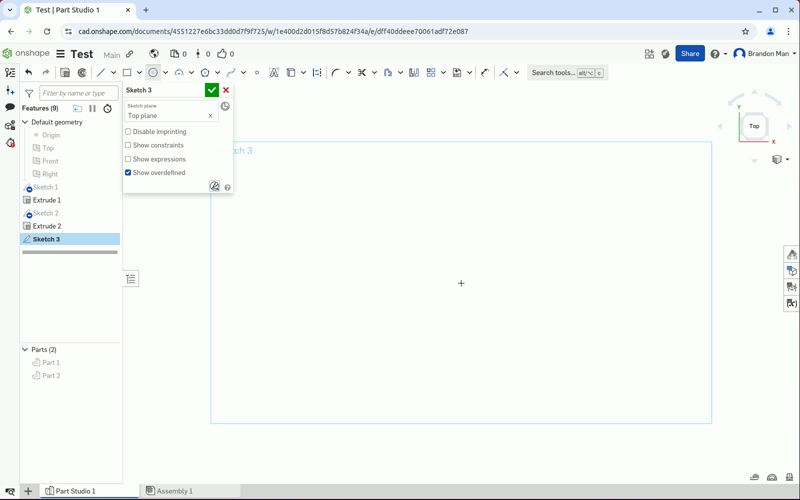
click(461, 282)
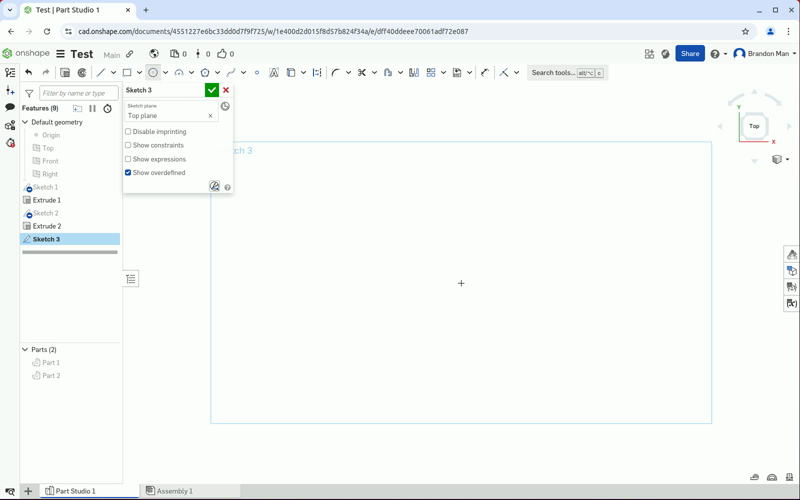
key_up(shift)
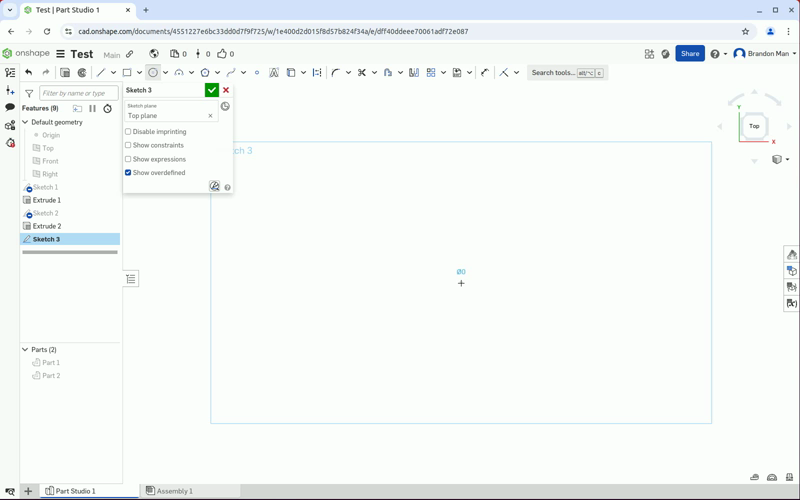
mouse_move(530, 282)
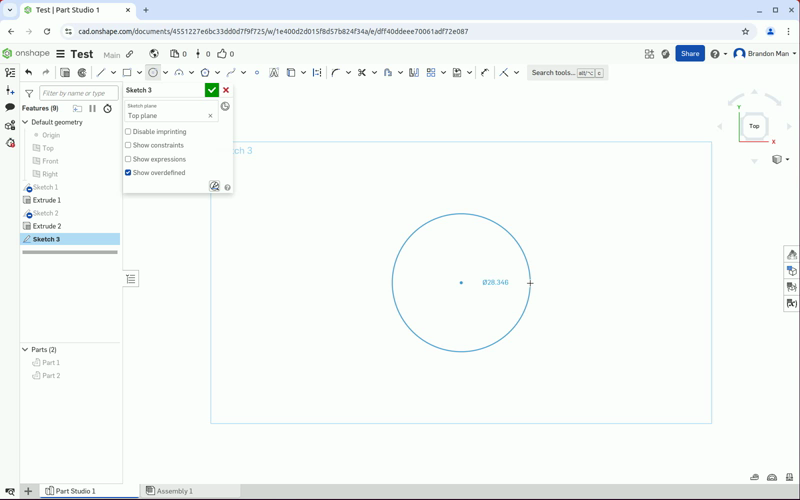
click(530, 282)
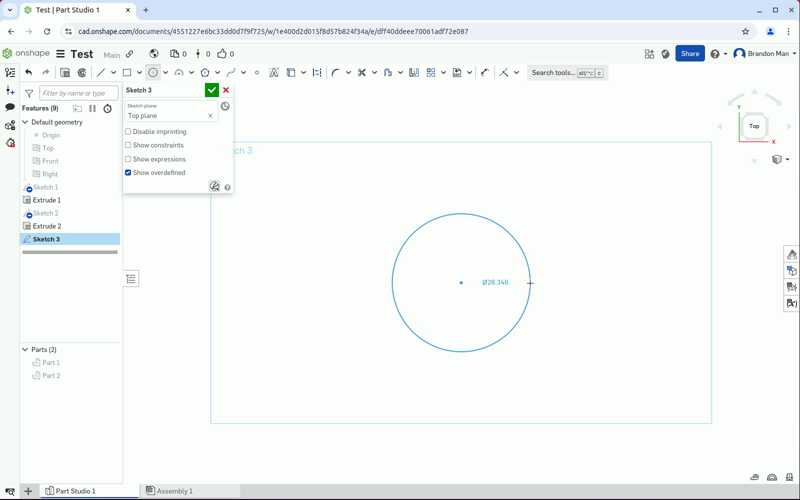
key(esc)
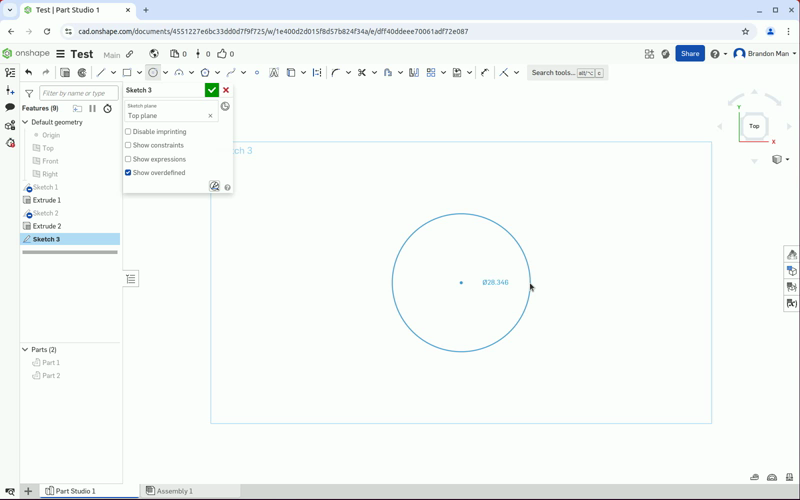
mouse_move(429, 301)
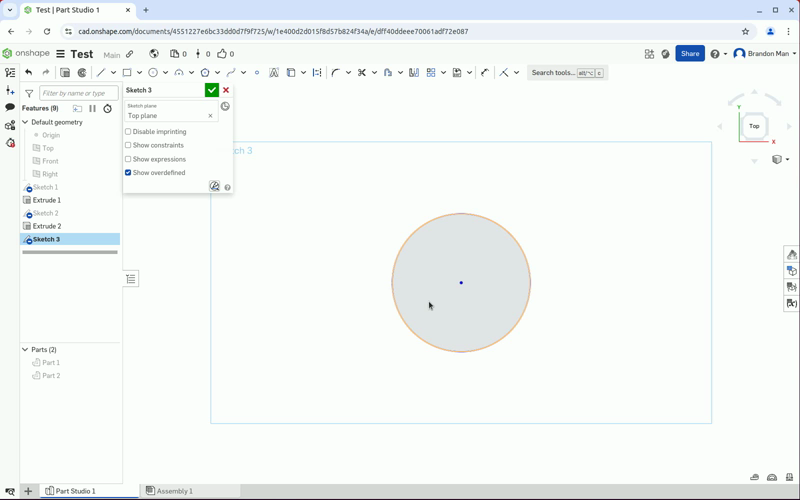
click(429, 301)
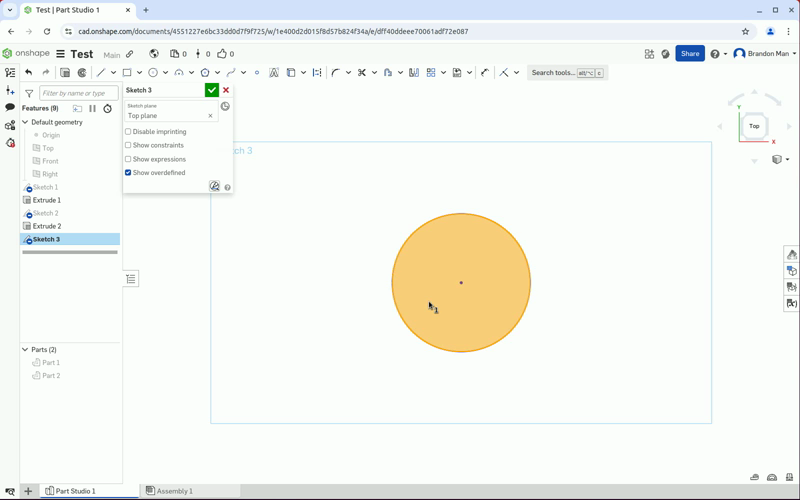
mouse_move(73, 352)
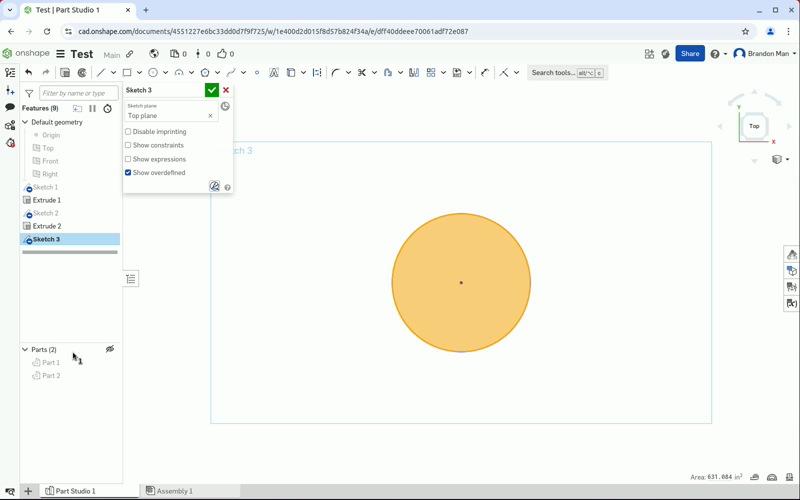
key(shift+y)
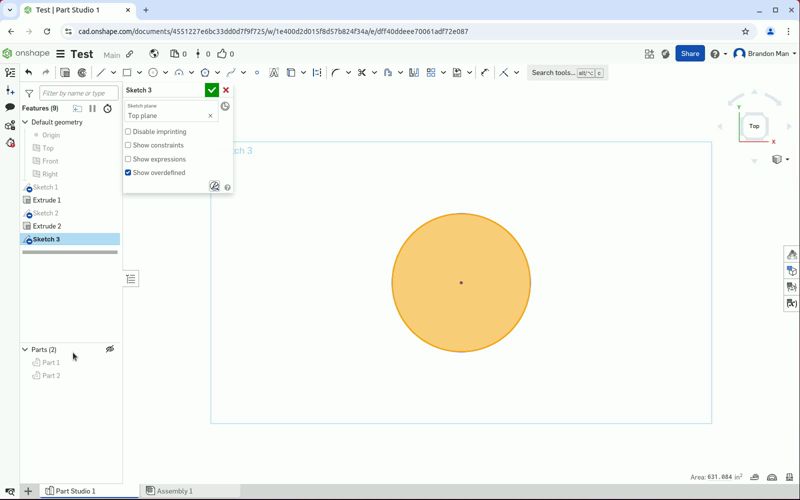
key(shift+e)
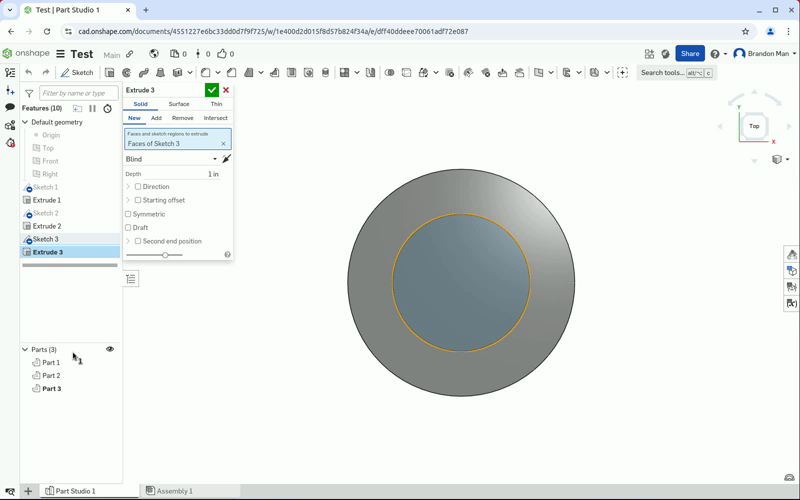
mouse_move(143, 106)
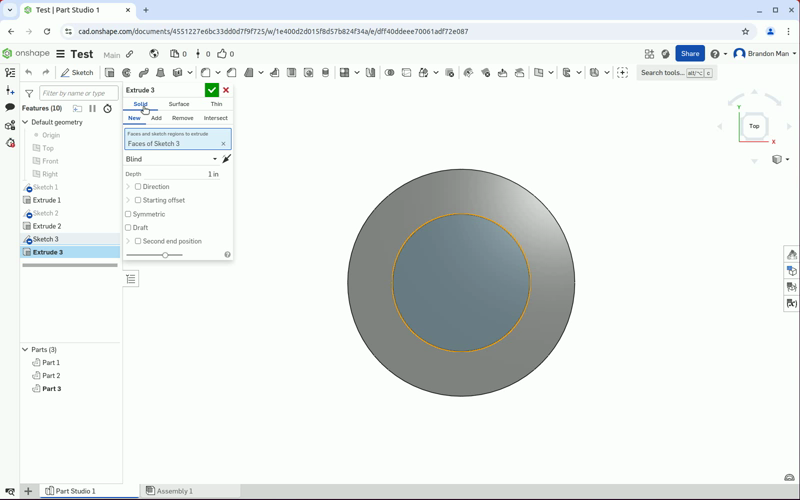
click(143, 106)
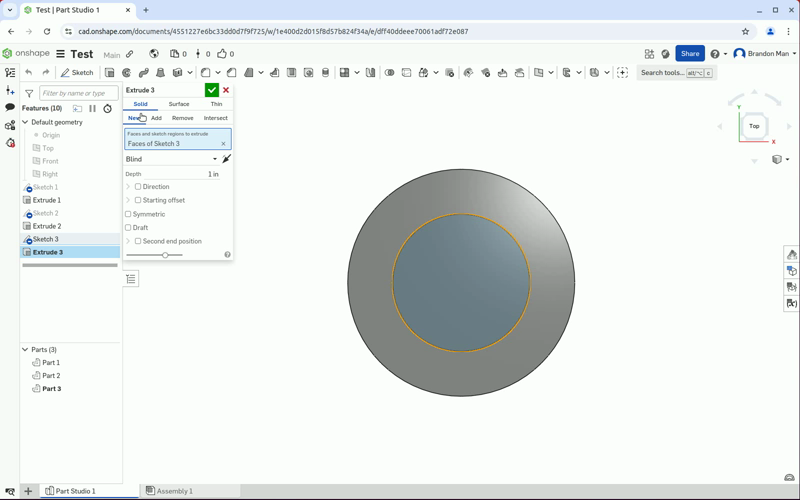
mouse_move(137, 120)
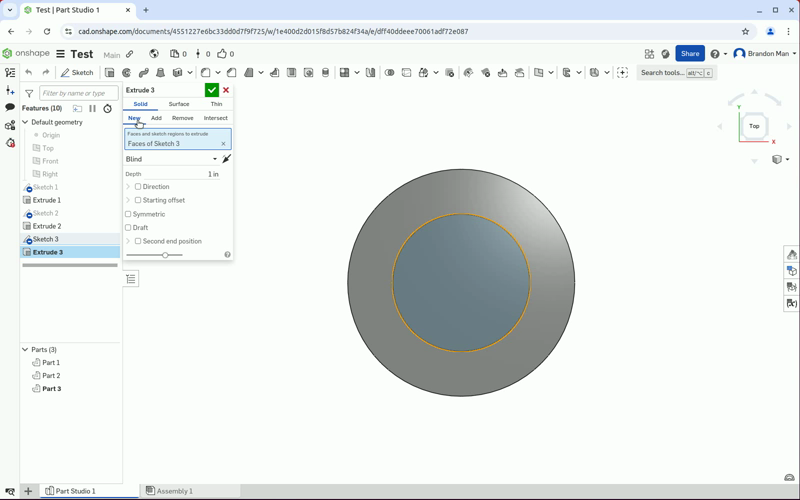
click(137, 120)
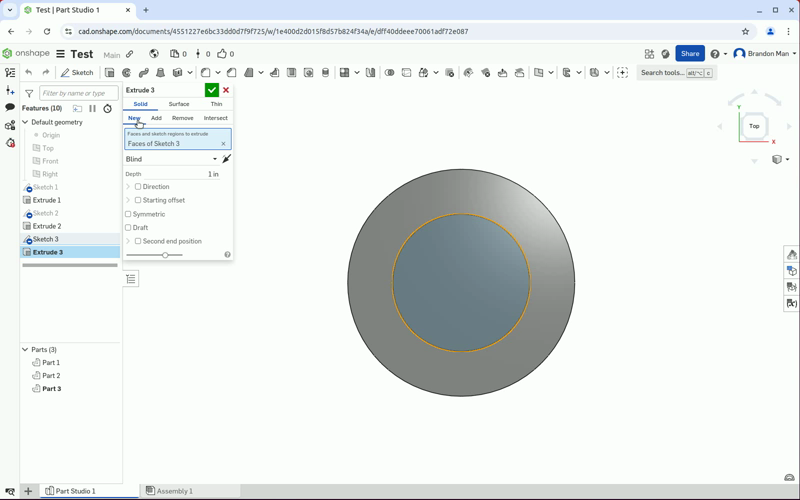
key(tab, 4)
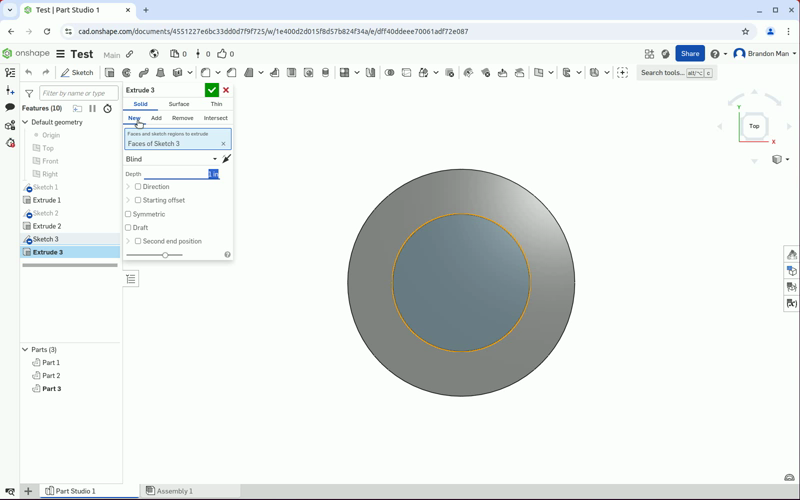
text(-10.351)
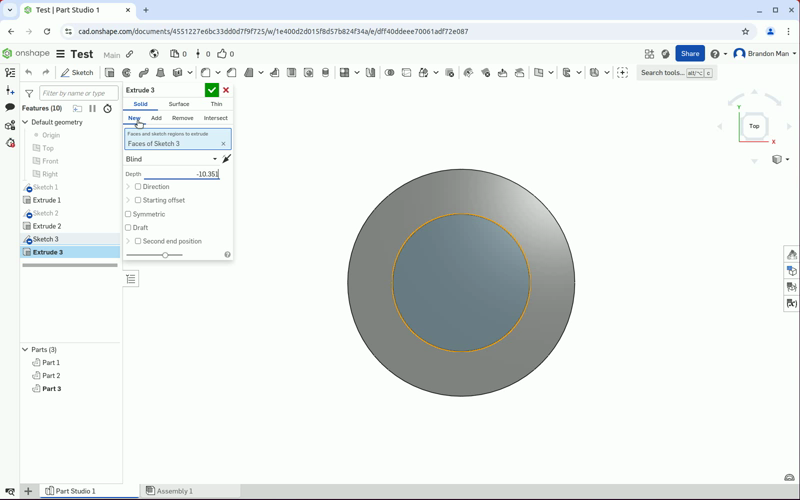
key(enter)
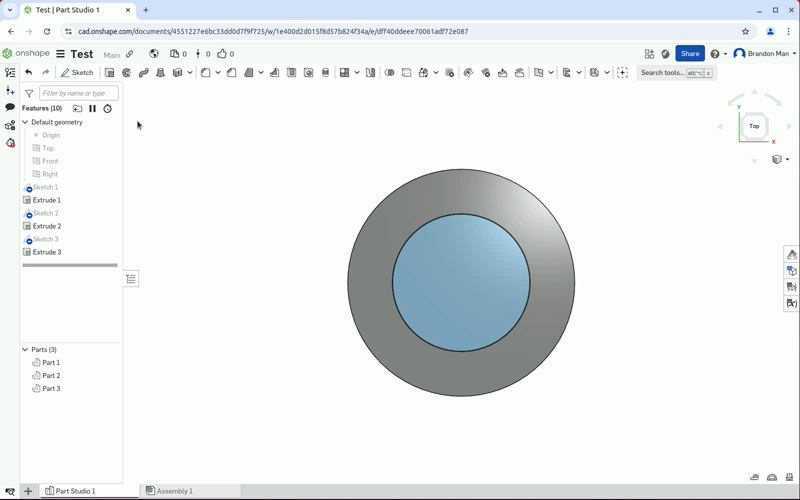
key(shift+h)
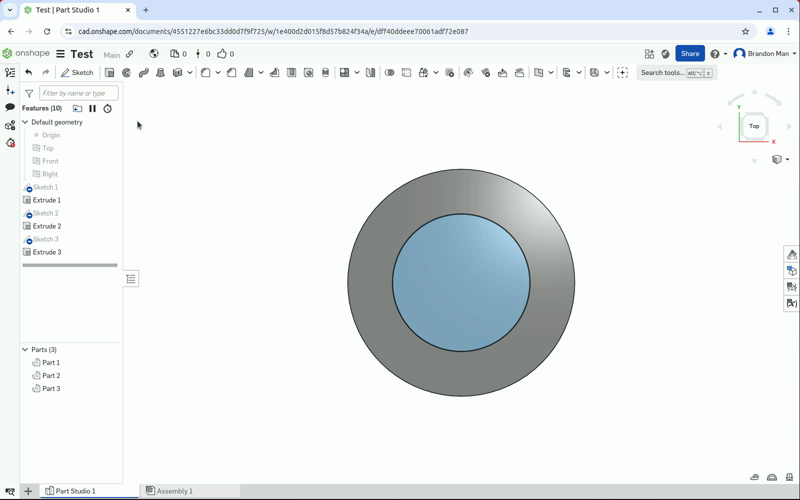
key(shift+h)
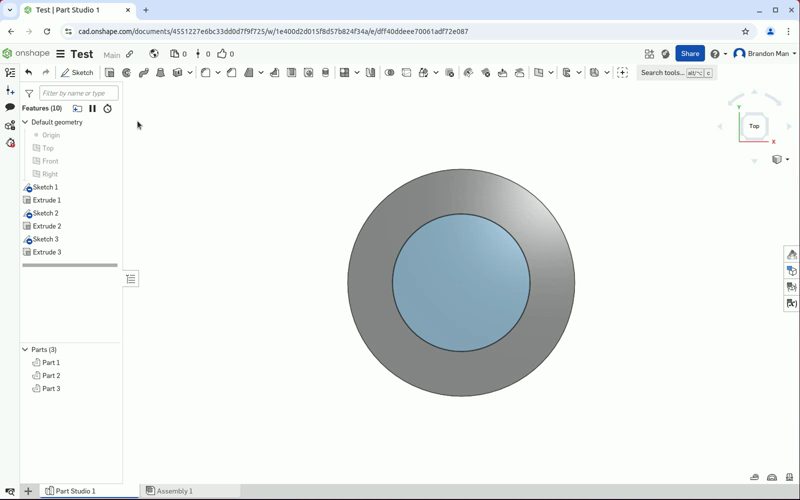
key(shift+7)
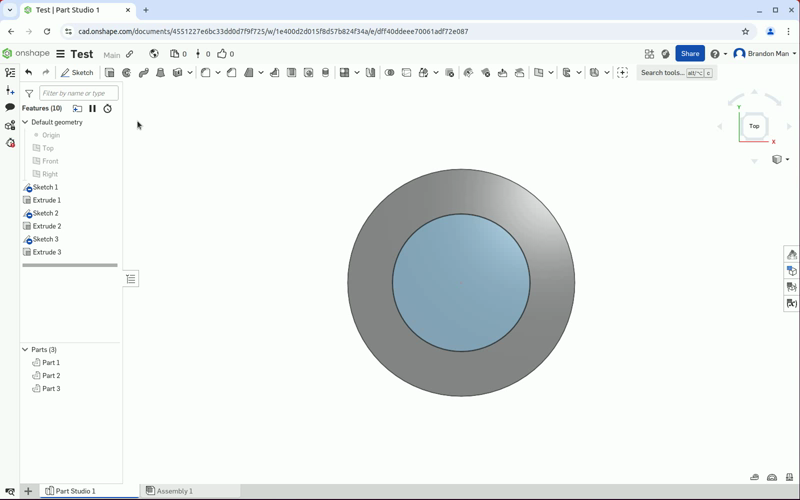
key(up, 3)
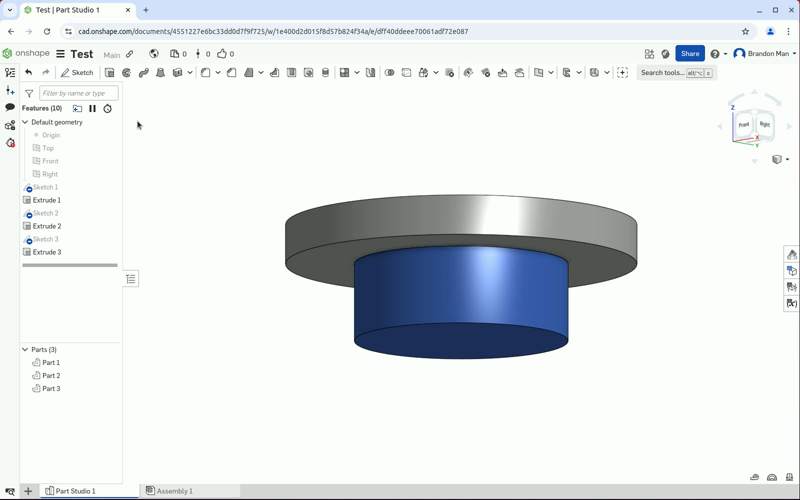
key(left, 3)
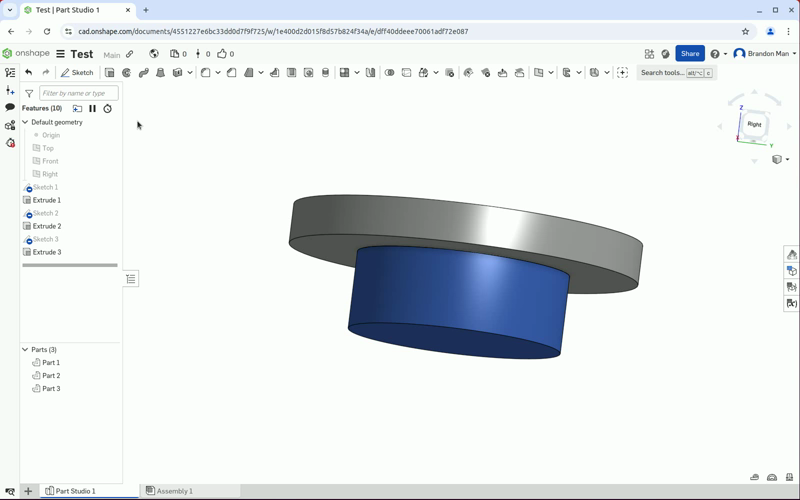
key(right, 3)
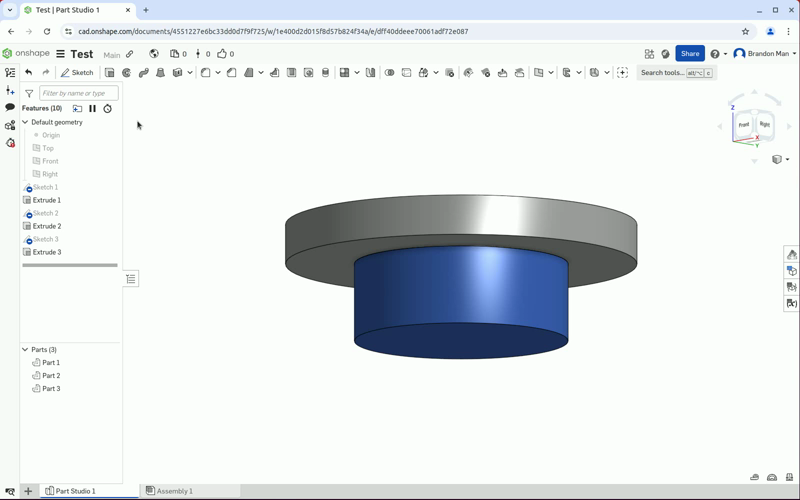
key(down, 3)
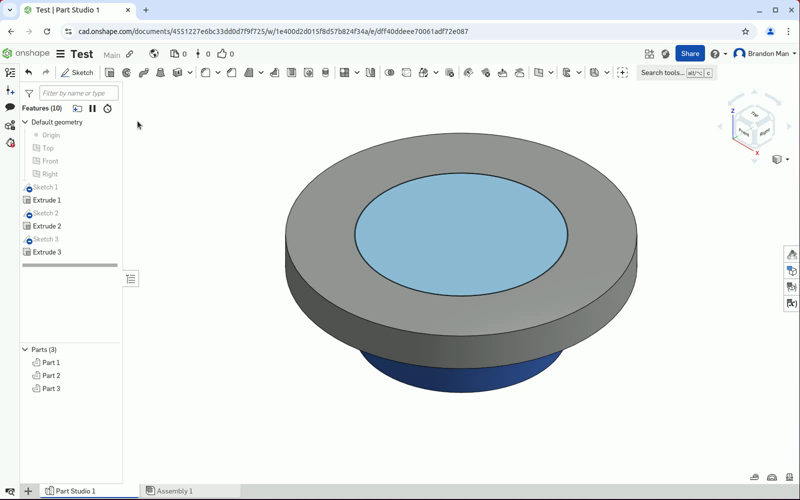
mouse_move(73, 189)
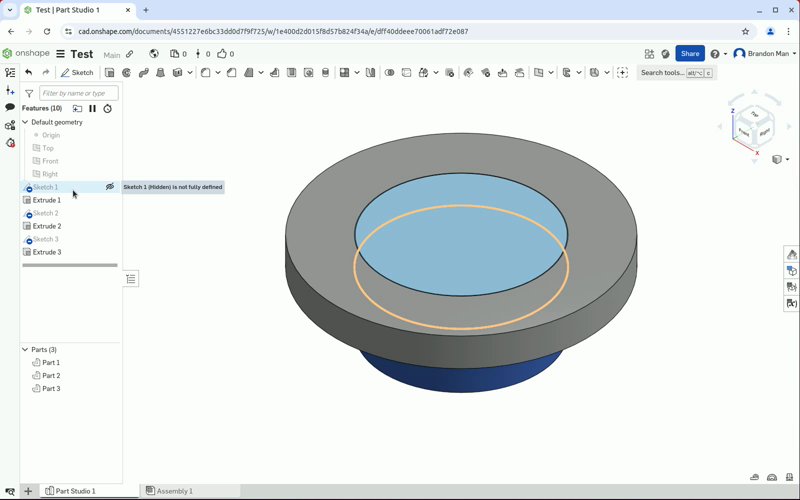
click(73, 189)